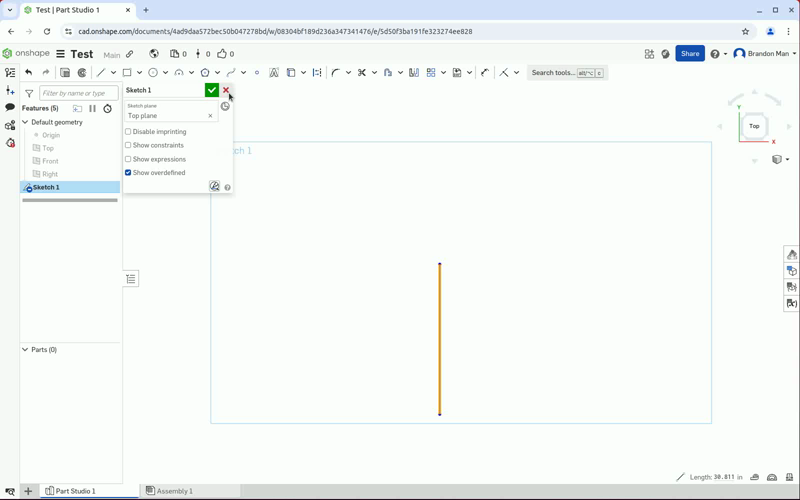
key(shift+h)
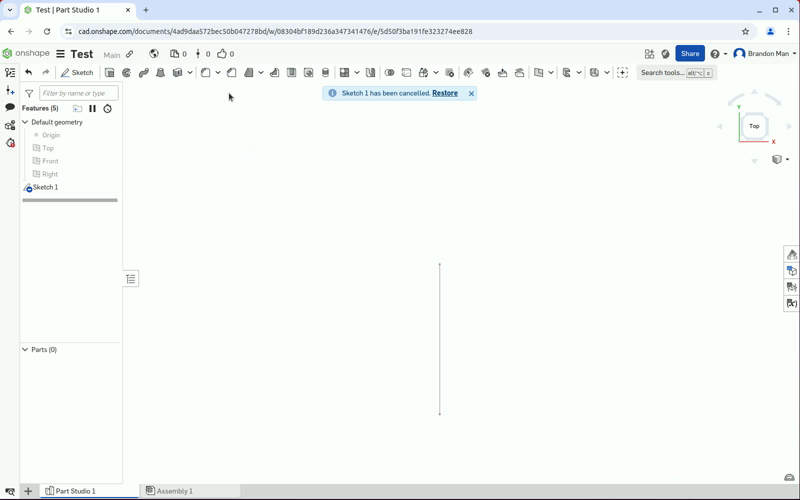
key(shift+s)
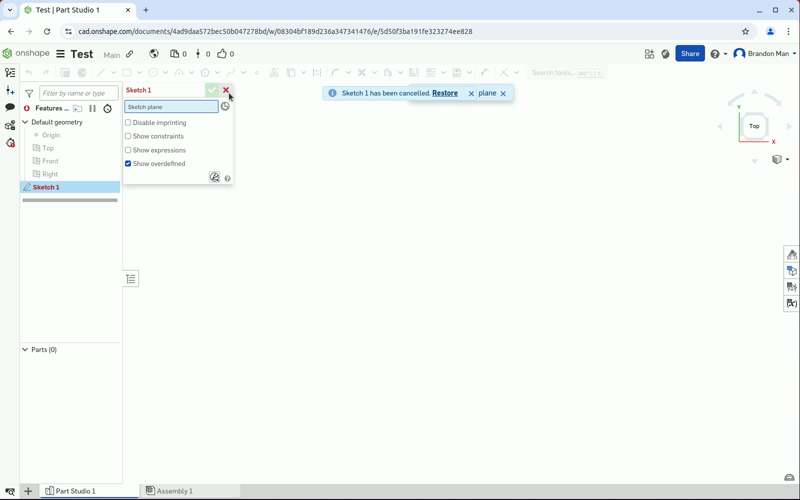
mouse_move(73, 150)
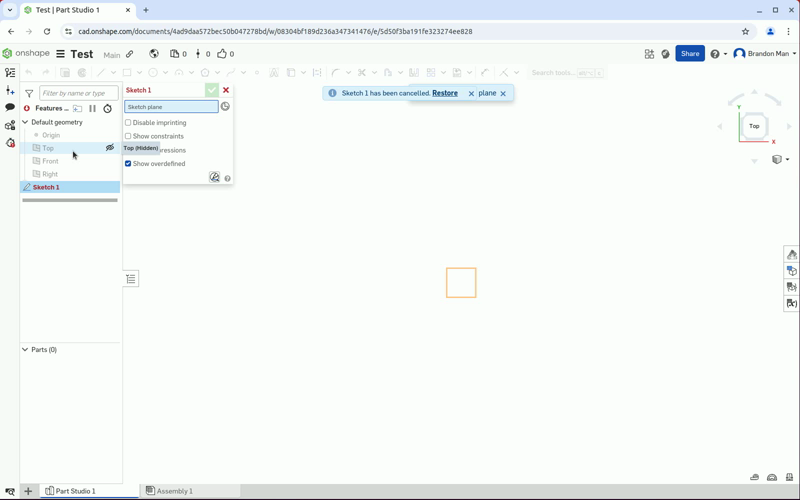
click(73, 150)
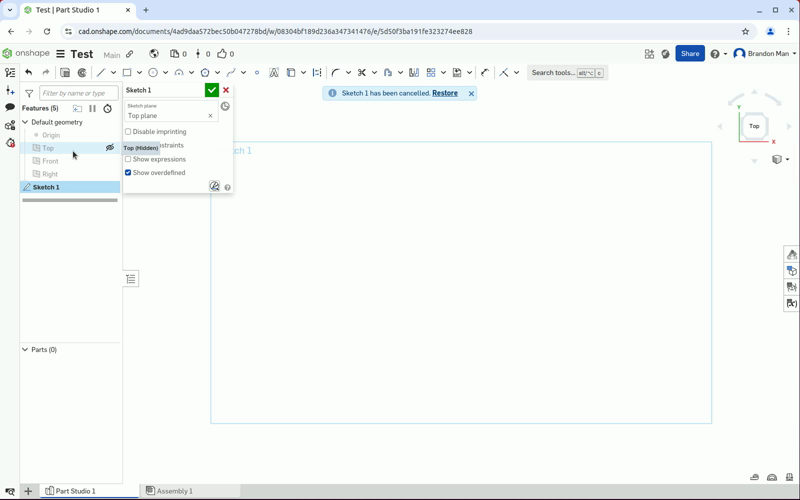
mouse_move(73, 352)
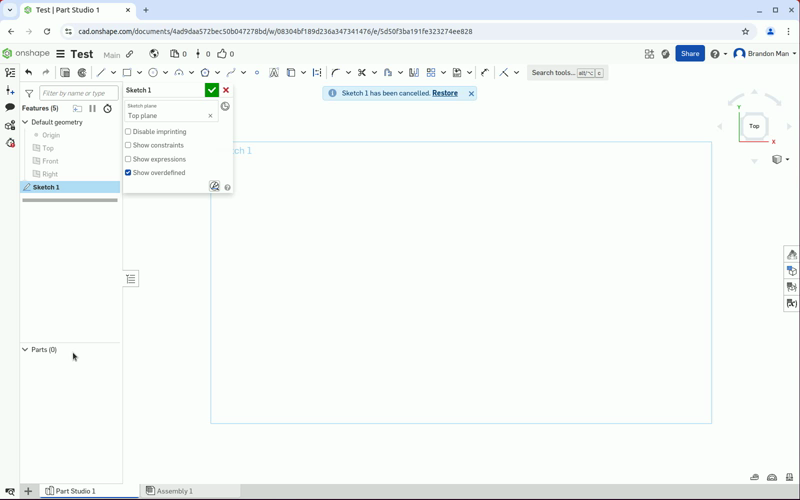
key(y)
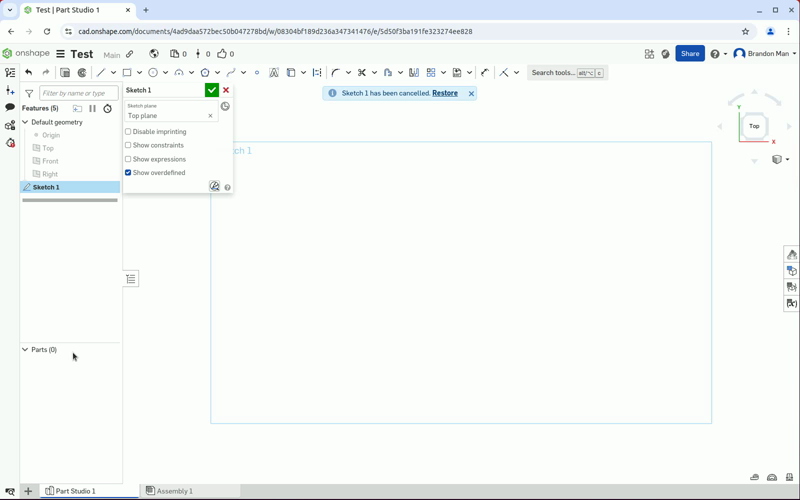
key(l)
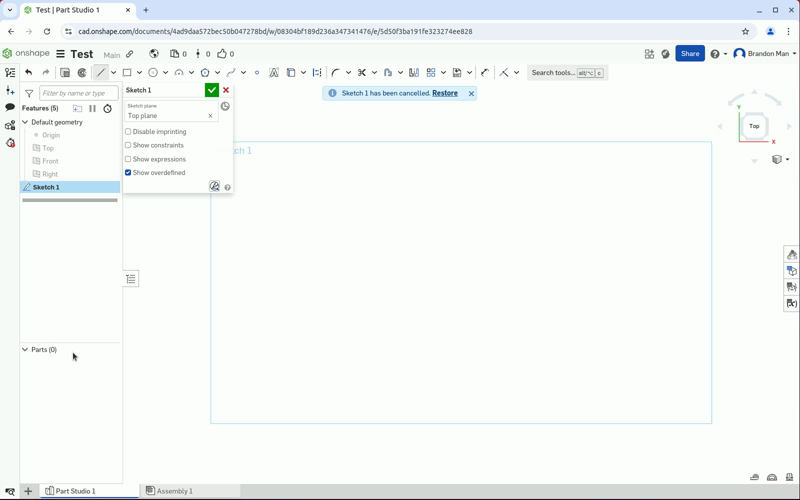
key_down(shift)
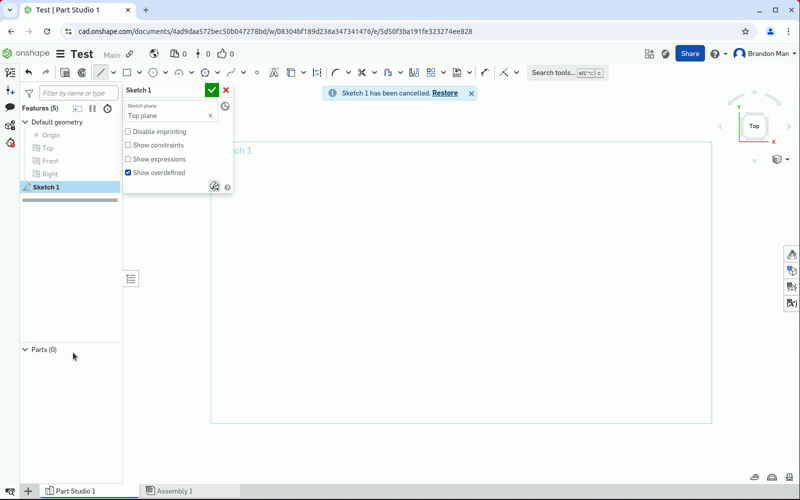
mouse_move(431, 282)
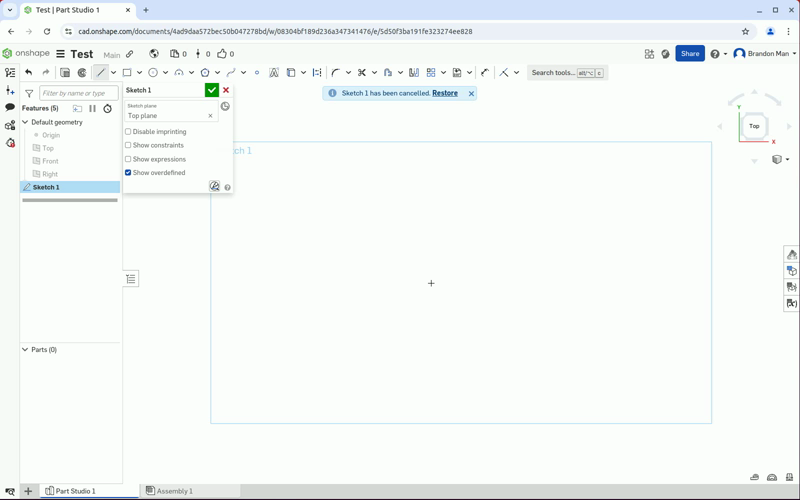
click(431, 282)
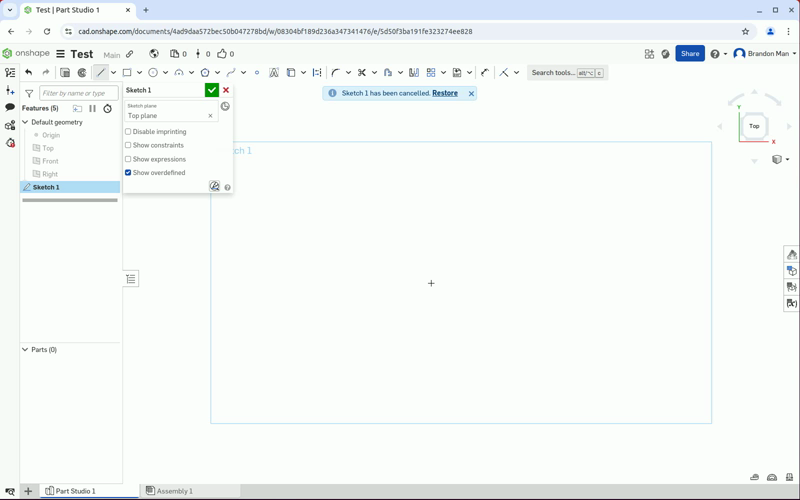
key_up(shift)
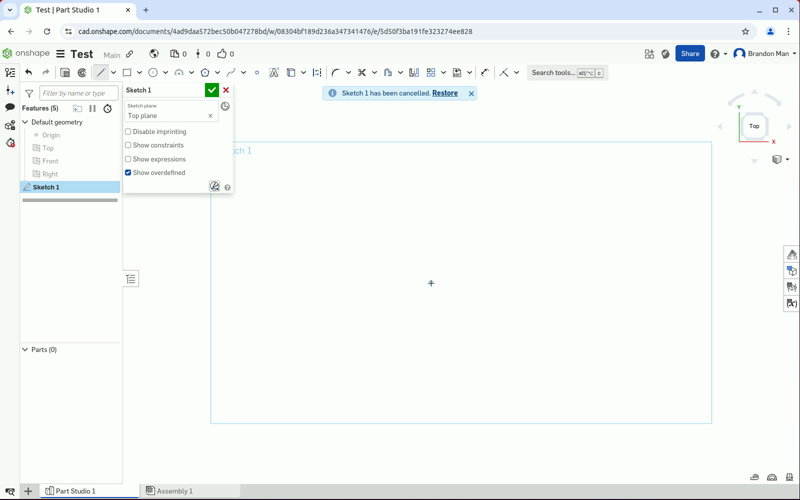
key_down(shift)
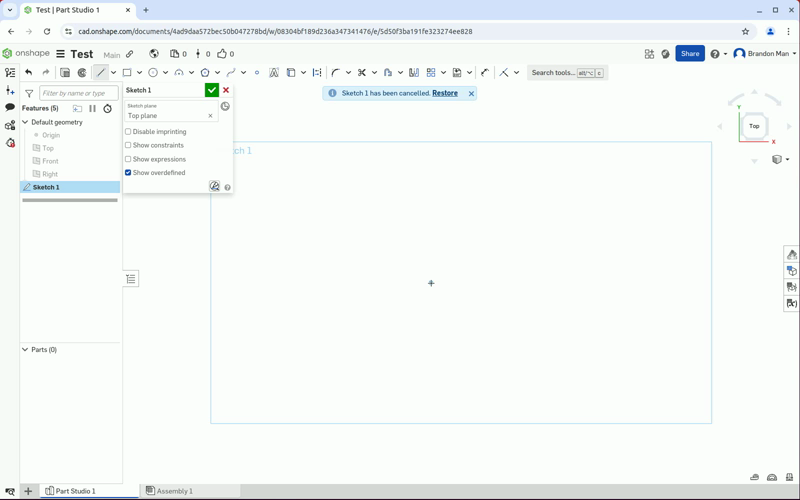
mouse_move(461, 282)
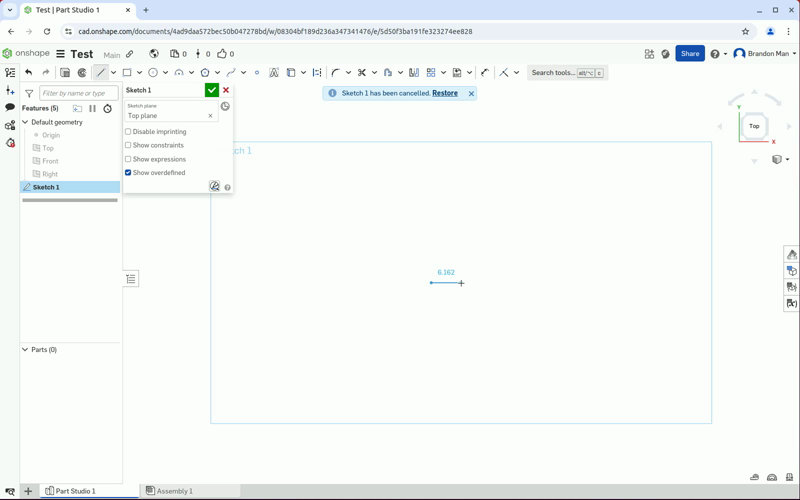
mouse_move(461, 282)
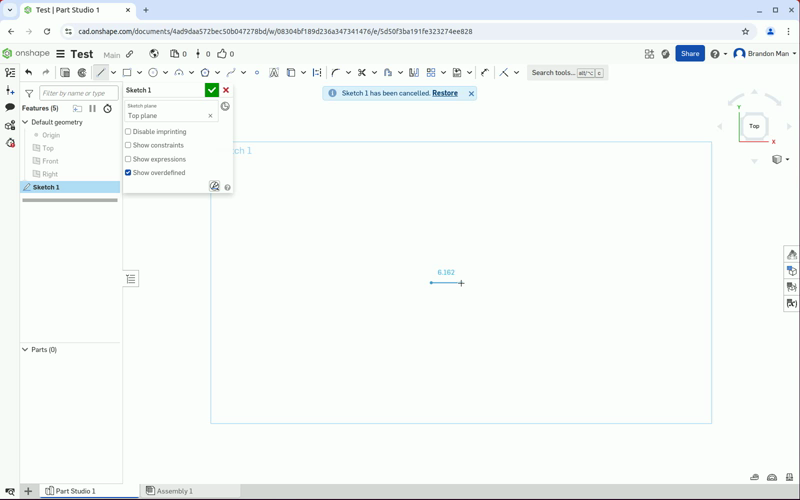
click(461, 282)
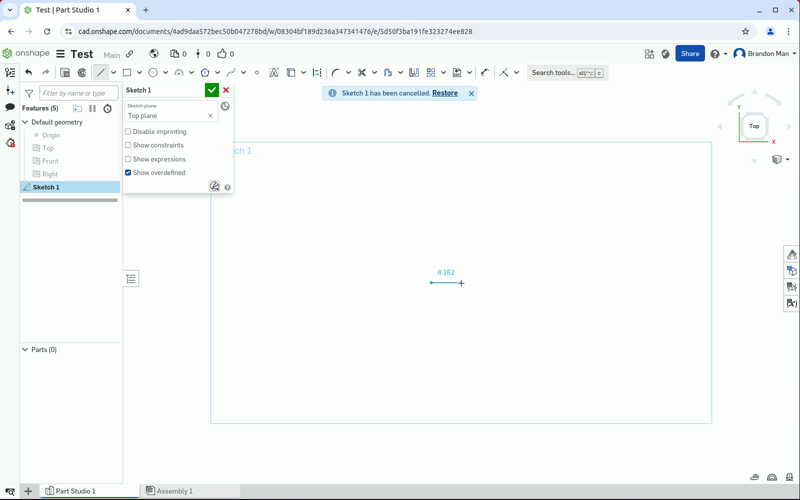
key_up(shift)
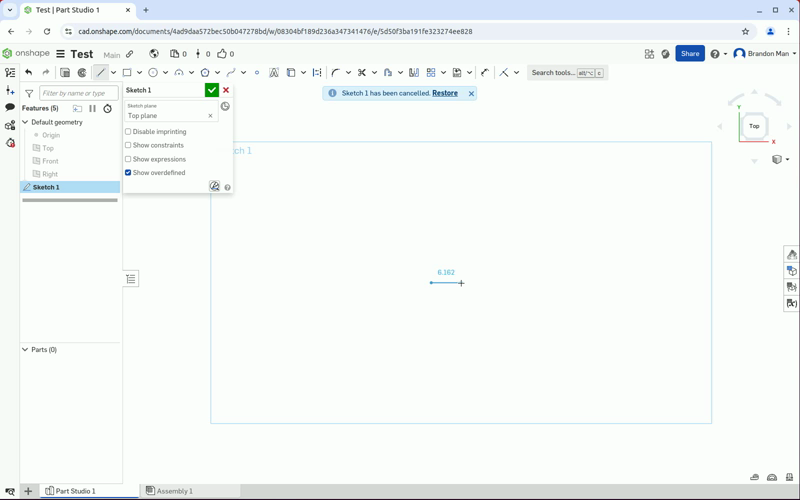
key_down(shift)
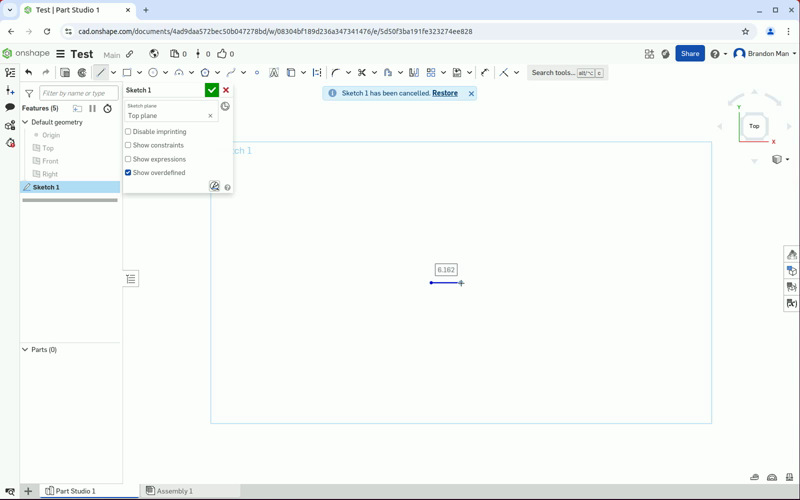
mouse_move(461, 170)
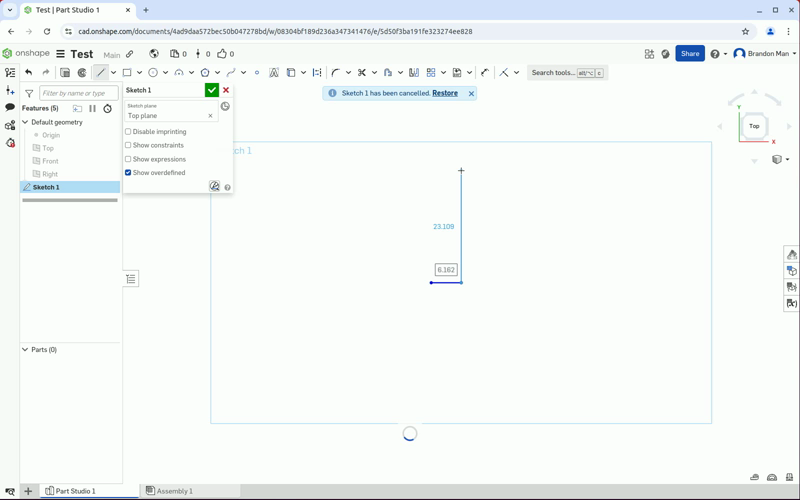
click(461, 170)
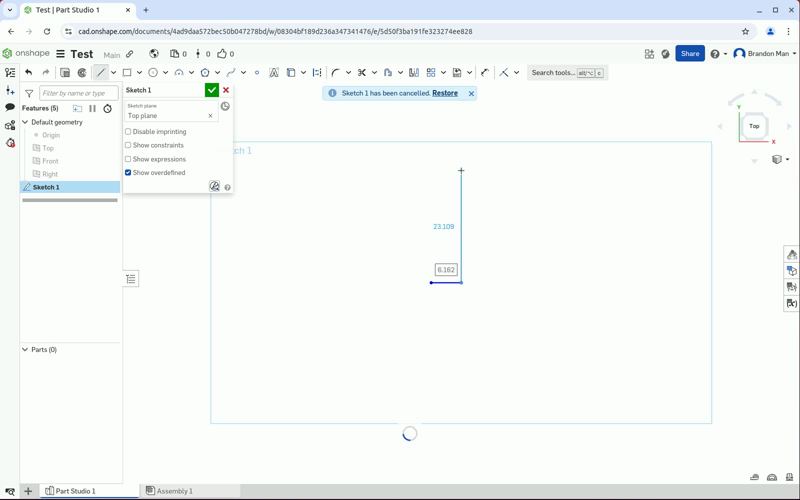
key_up(shift)
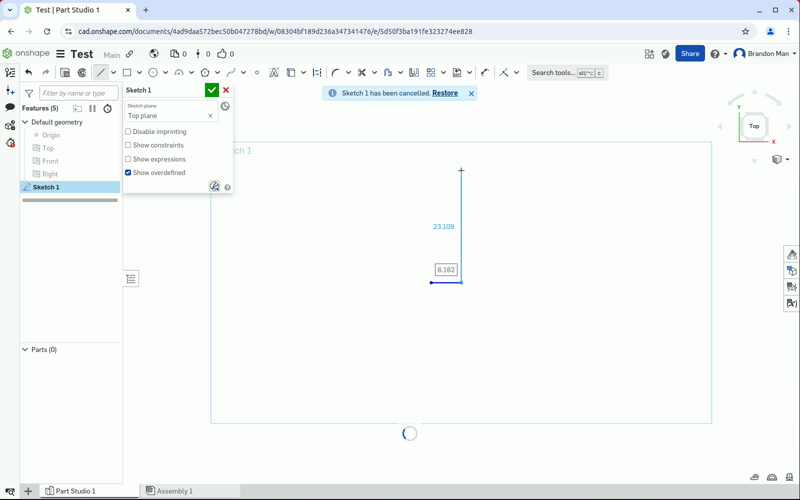
key_down(shift)
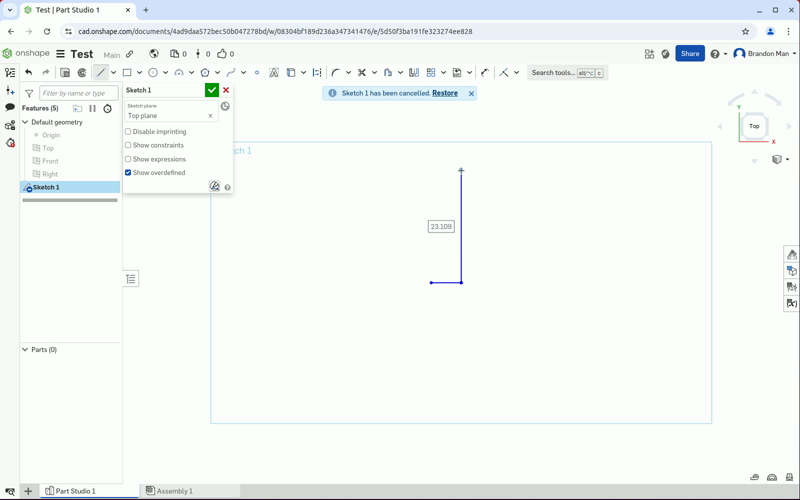
mouse_move(491, 170)
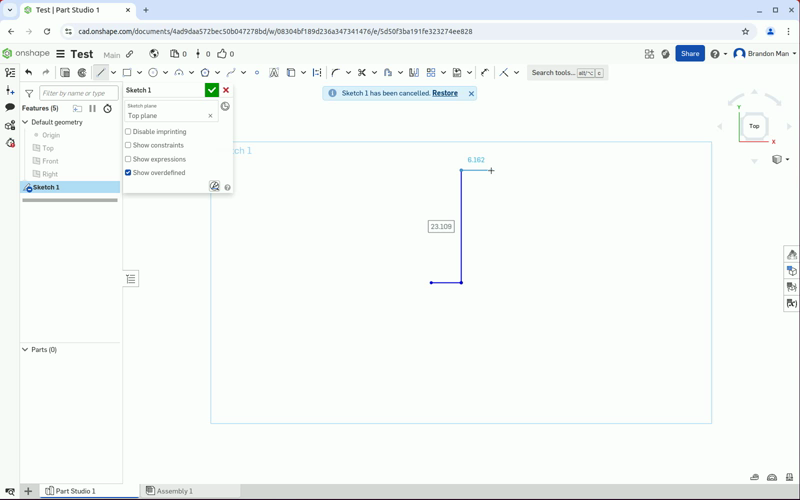
mouse_move(431, 170)
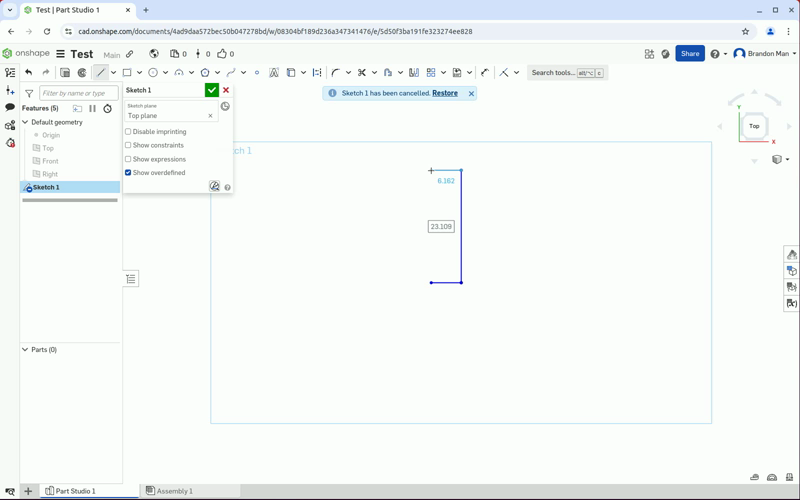
click(431, 170)
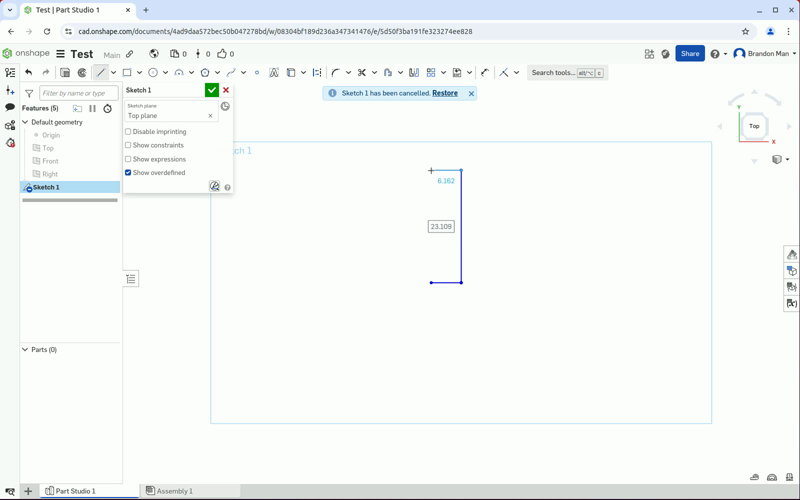
key_up(shift)
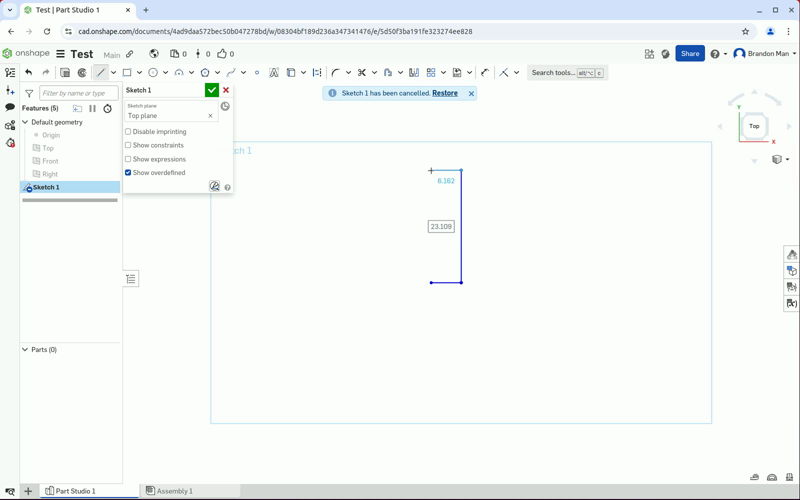
key_down(shift)
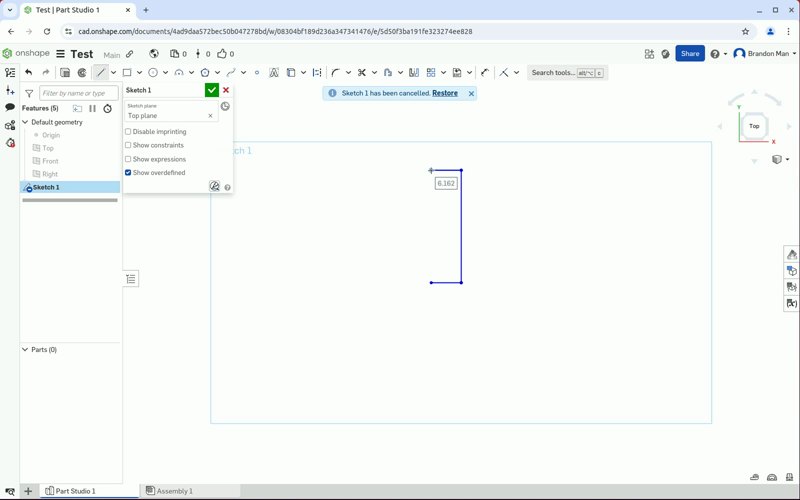
mouse_move(431, 282)
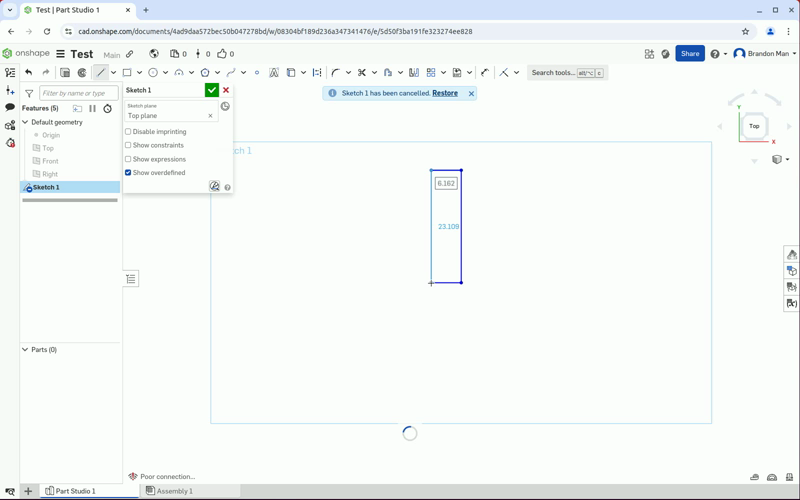
key_up(shift)
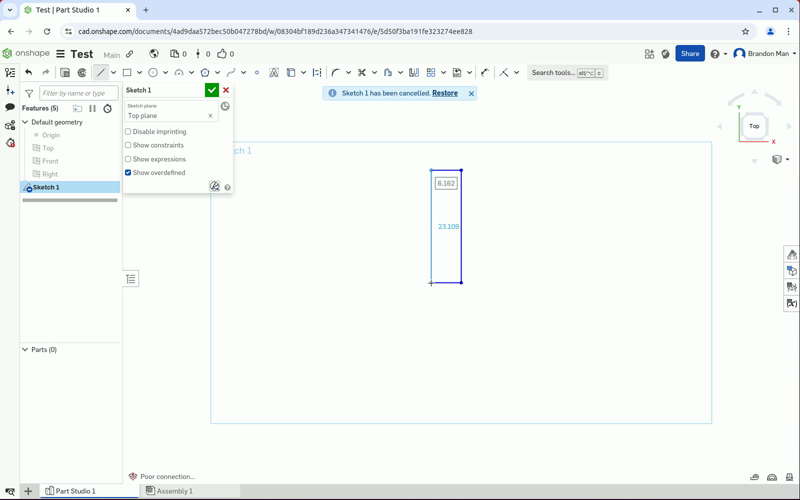
click(431, 282)
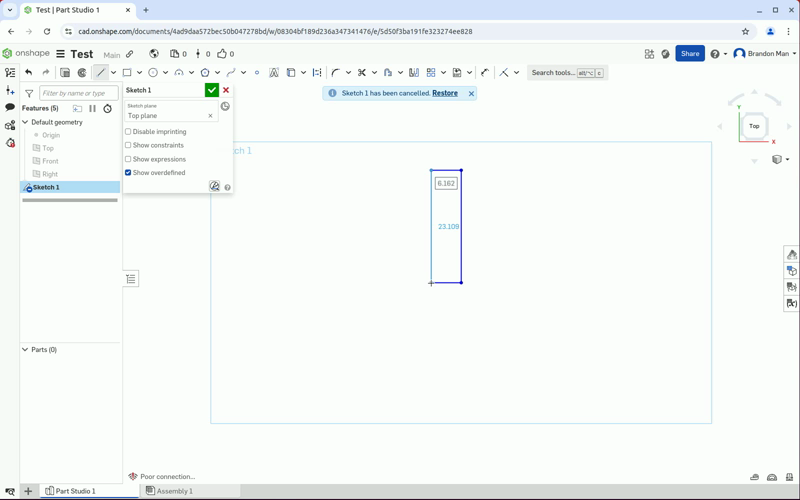
key(esc)
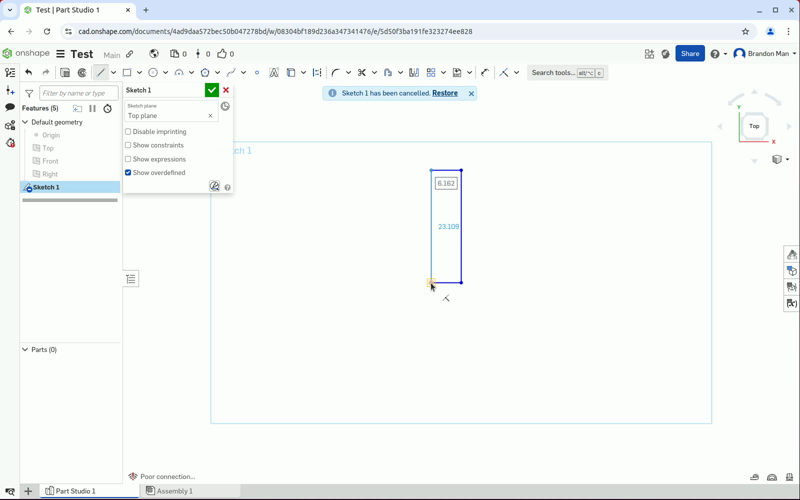
mouse_move(444, 249)
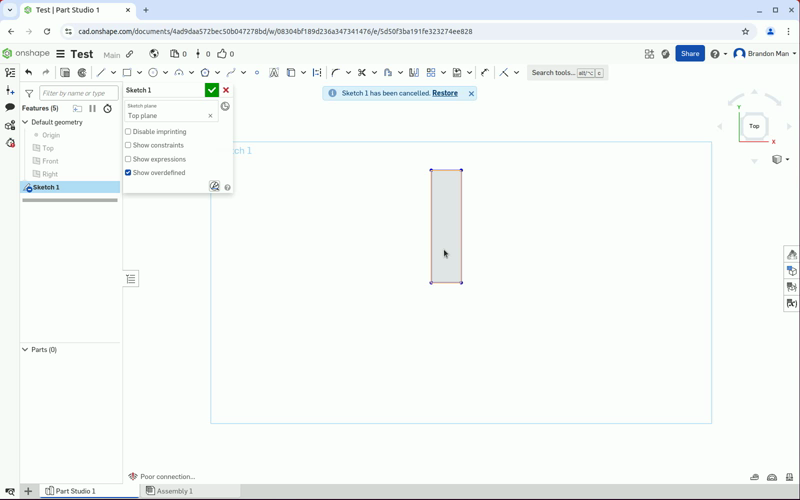
click(444, 249)
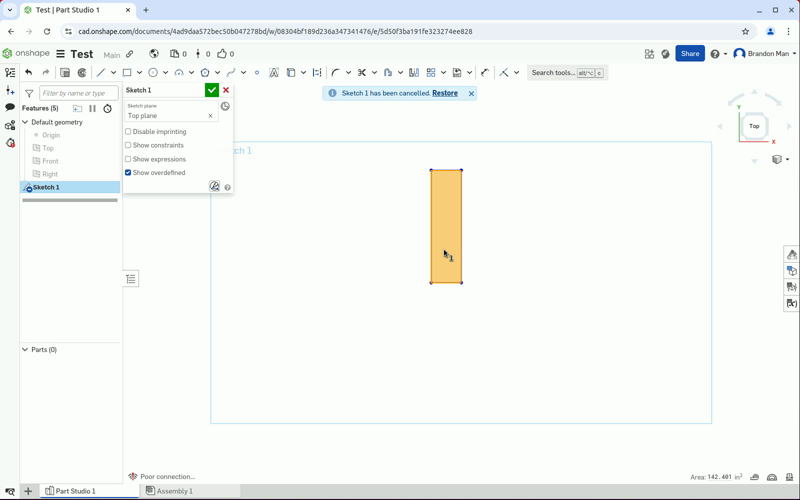
mouse_move(73, 352)
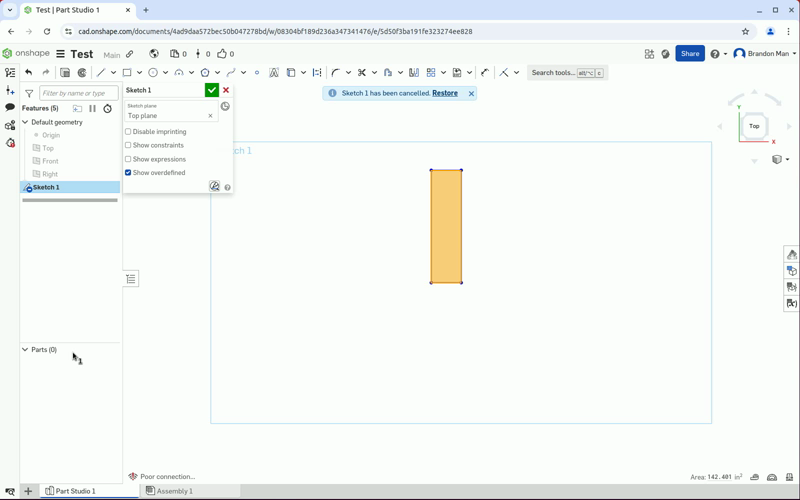
key(shift+y)
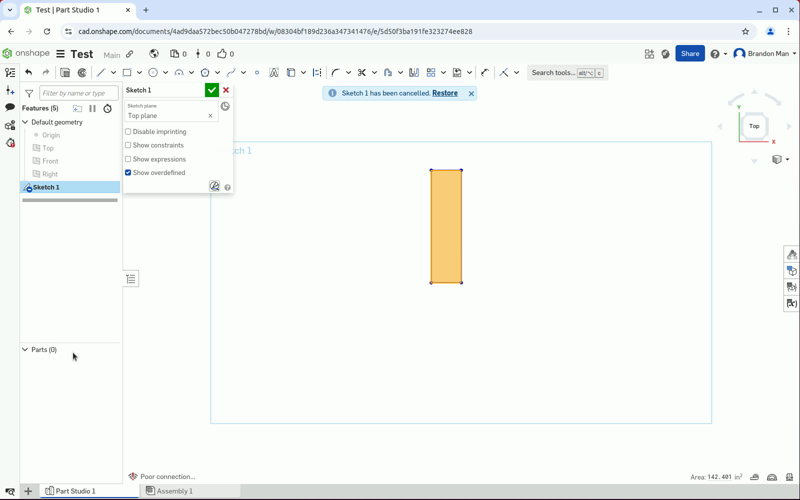
key(shift+e)
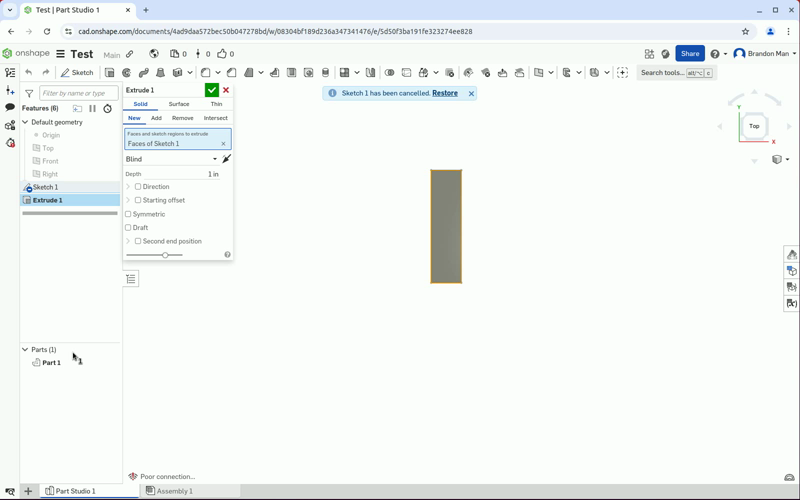
mouse_move(143, 106)
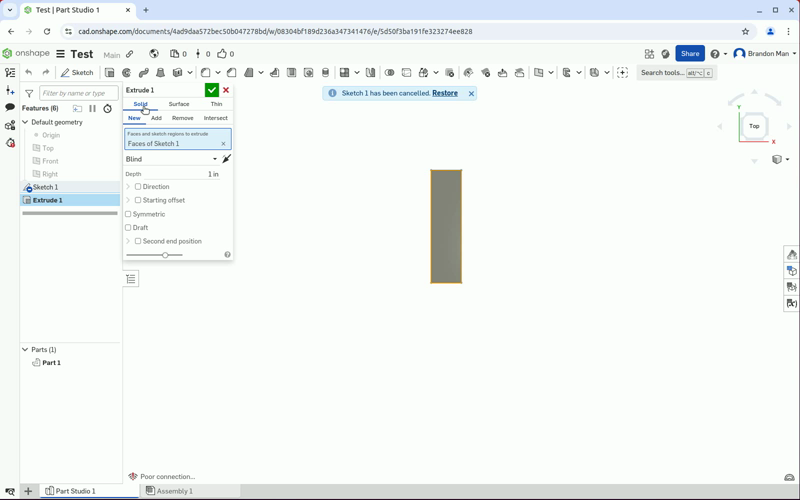
click(143, 106)
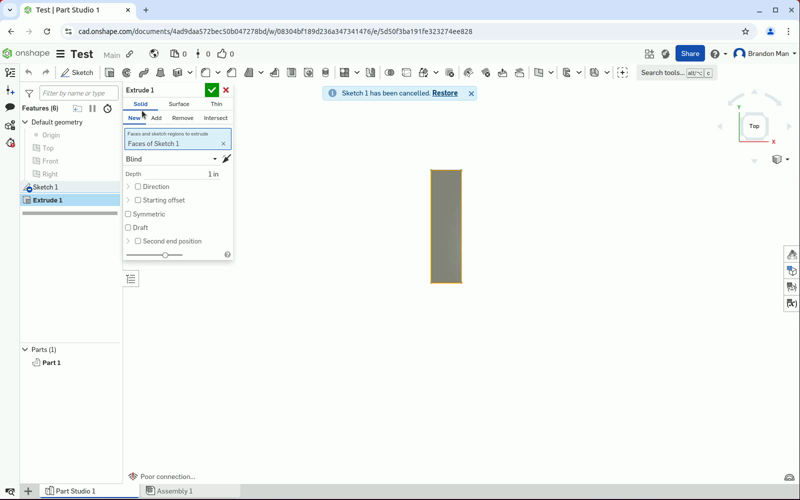
mouse_move(137, 120)
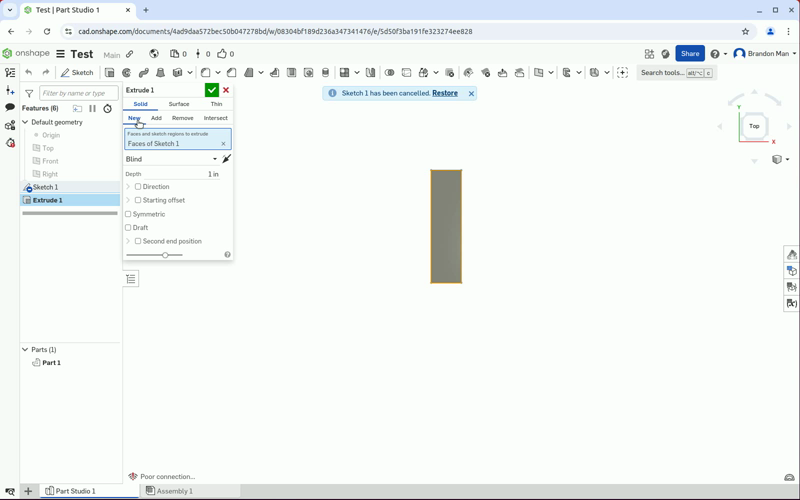
click(137, 120)
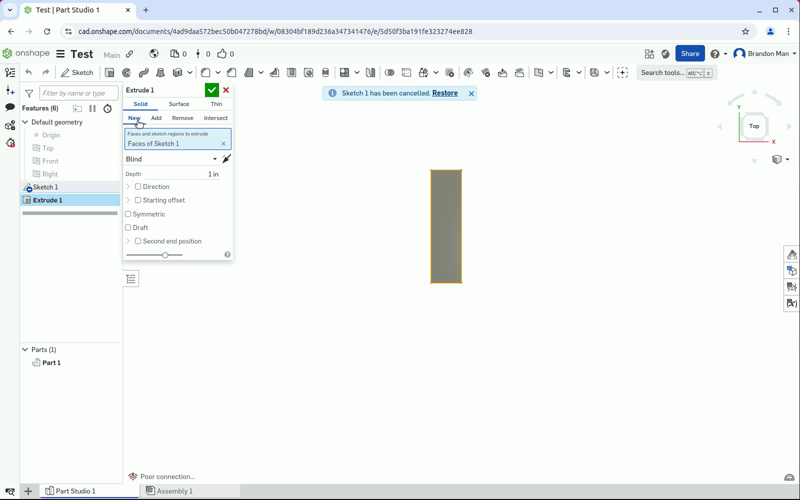
key(tab, 4)
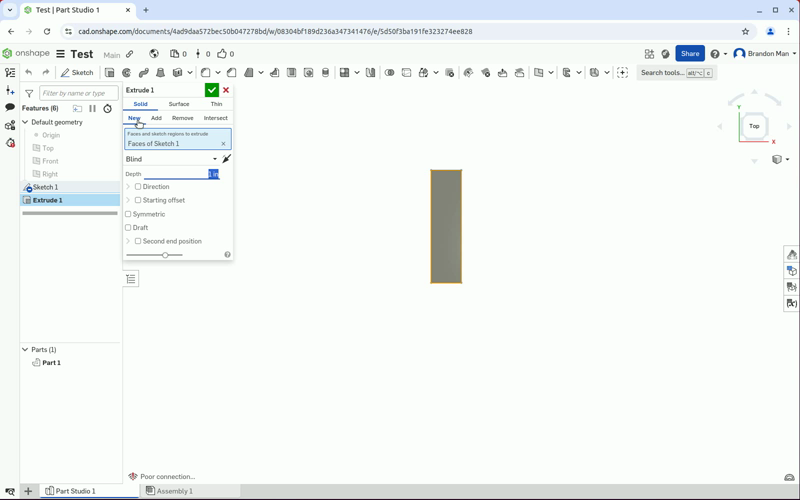
text(-0.241)
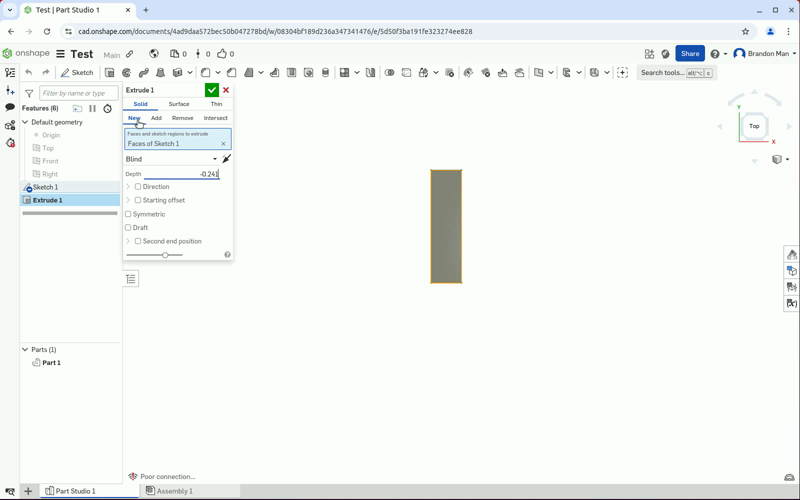
key(enter)
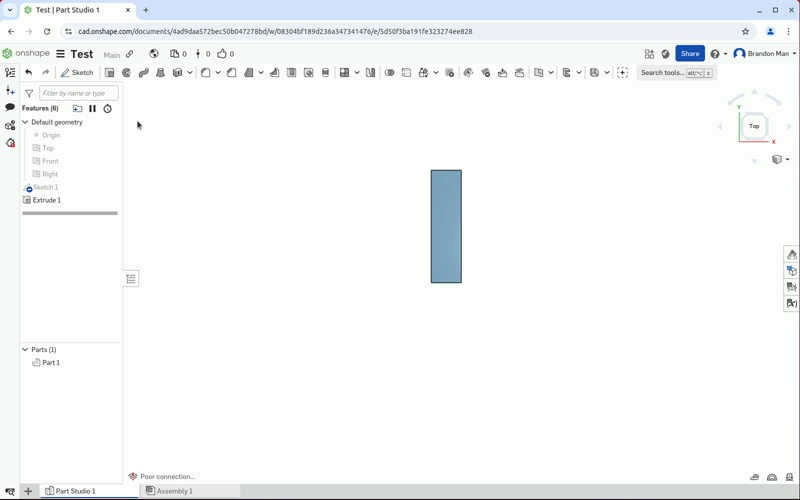
key(shift+h)
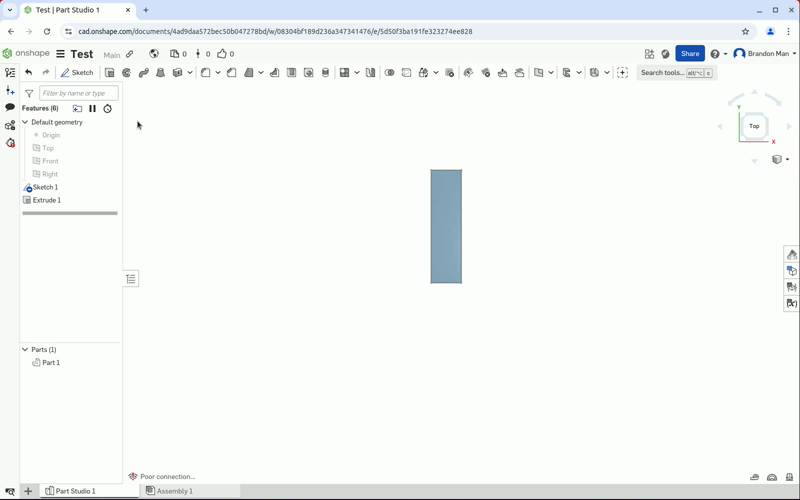
key(shift+h)
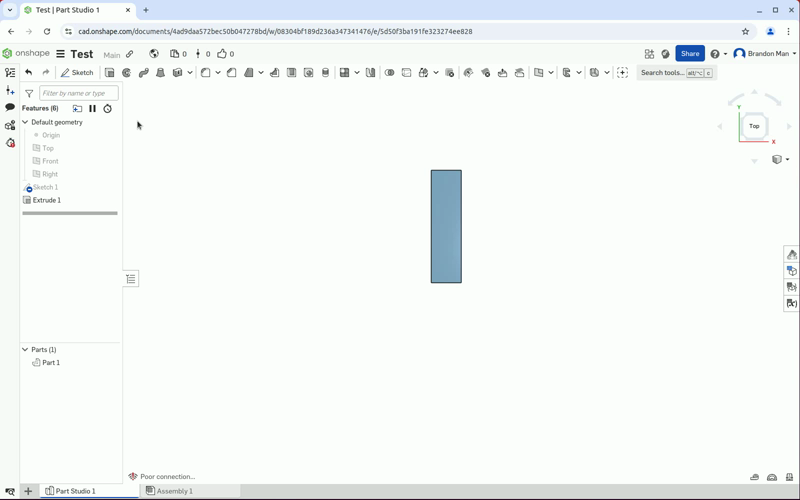
mouse_move(73, 189)
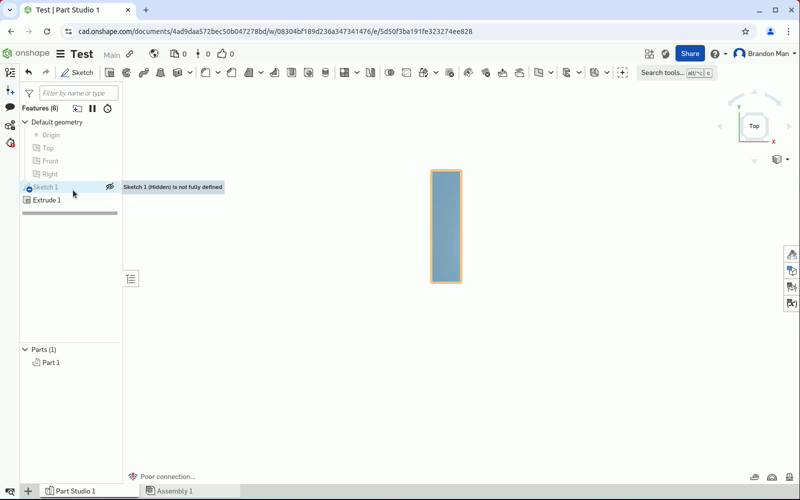
click(73, 189)
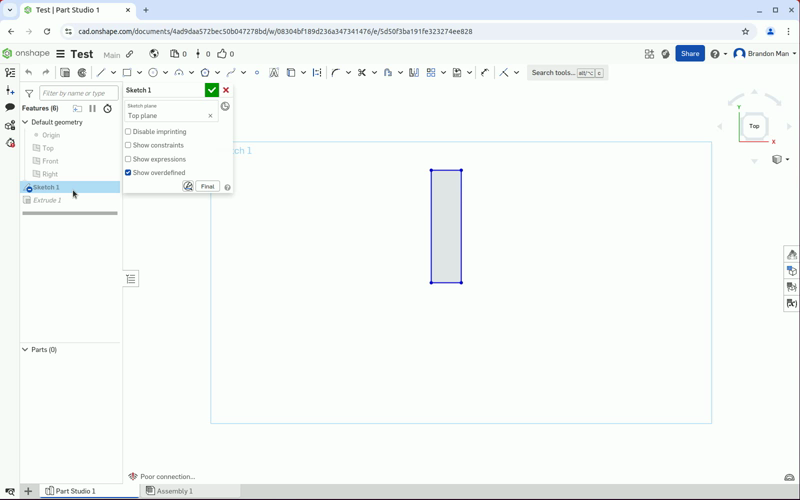
mouse_move(229, 92)
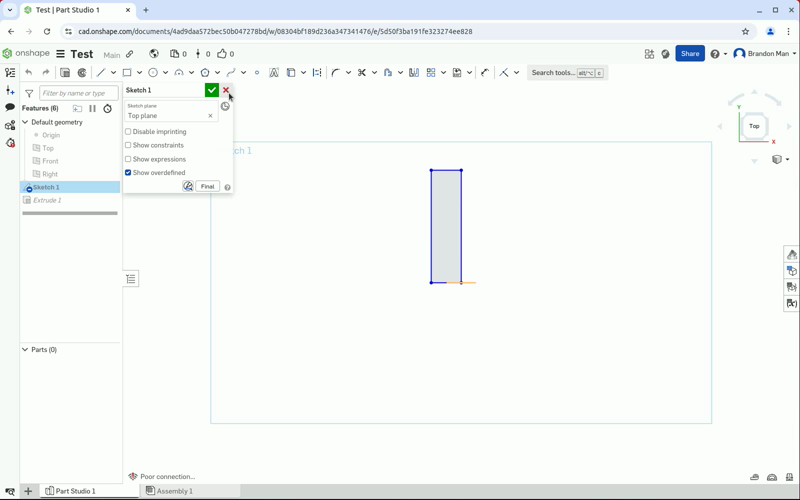
click(229, 92)
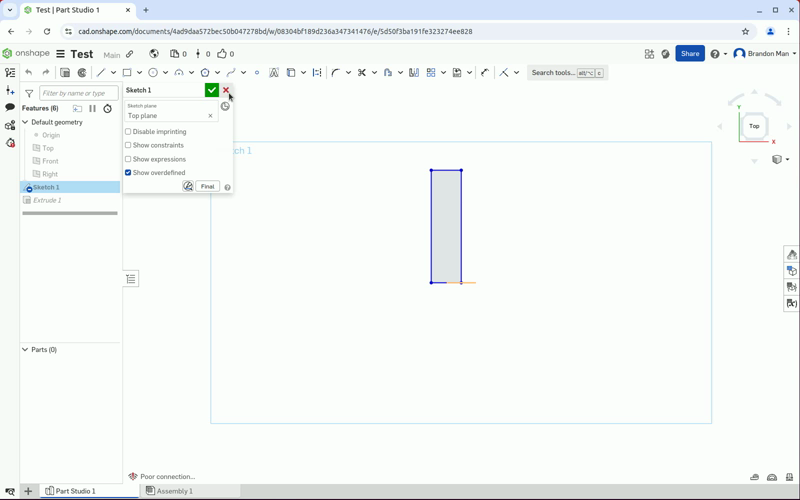
key(shift+s)
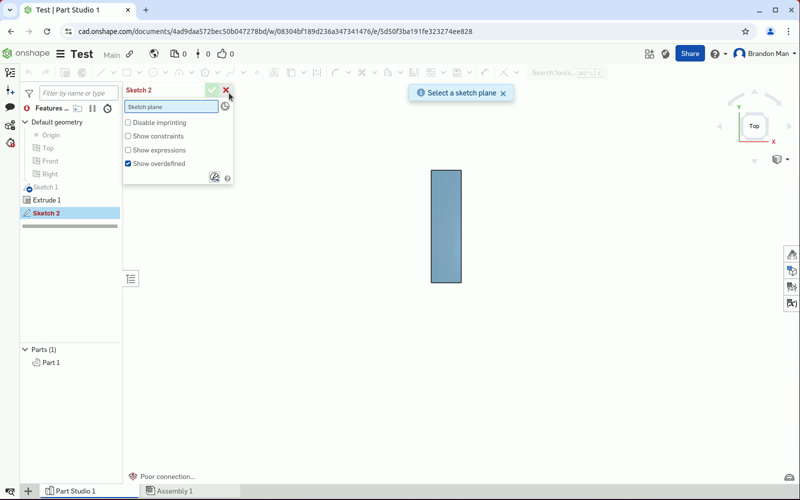
mouse_move(73, 150)
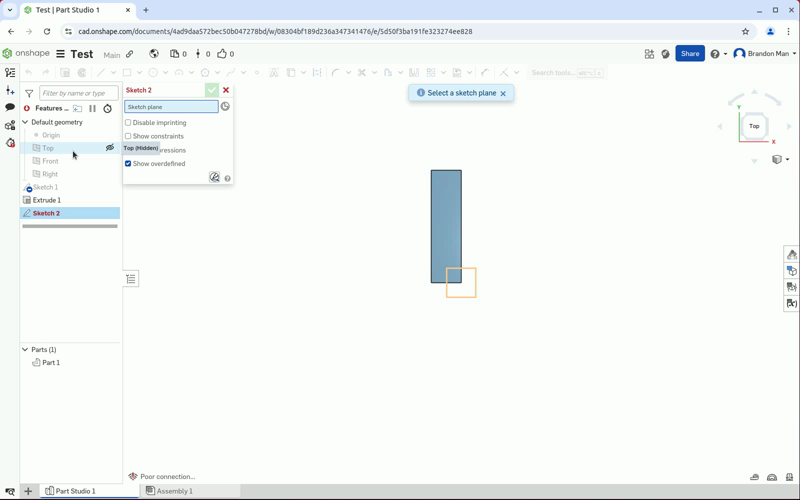
click(73, 150)
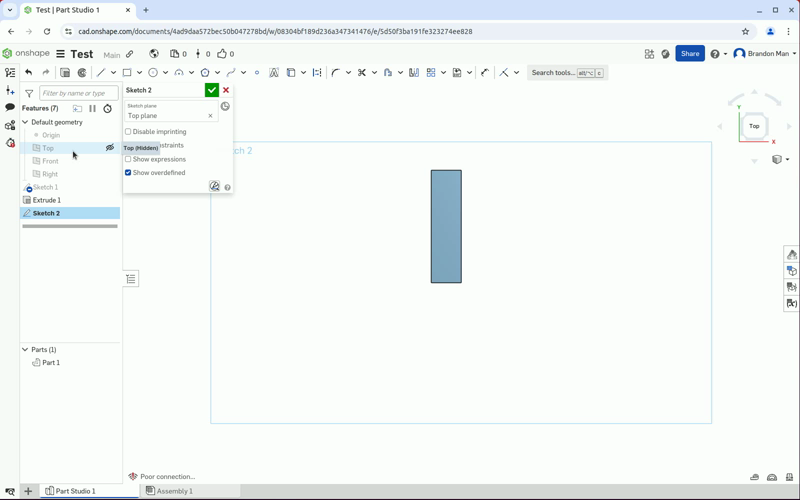
mouse_move(73, 352)
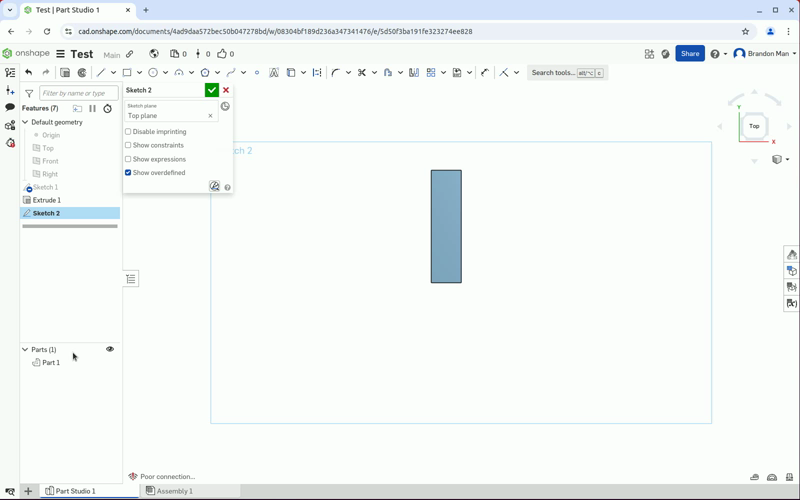
key(y)
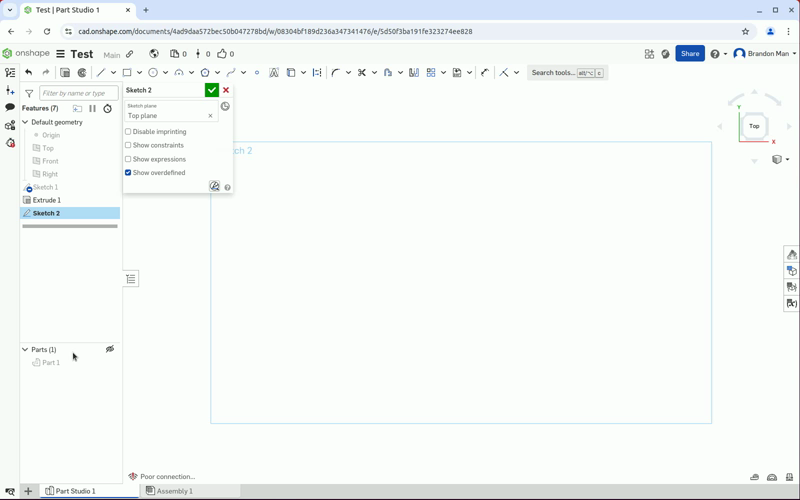
key(l)
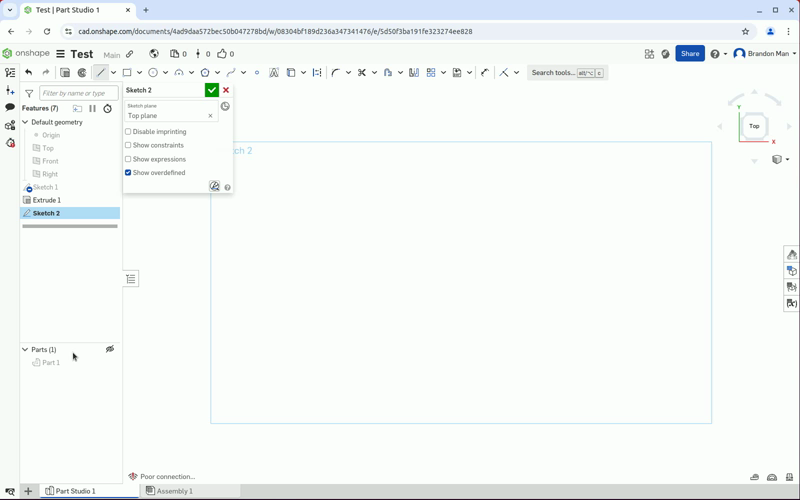
key_down(shift)
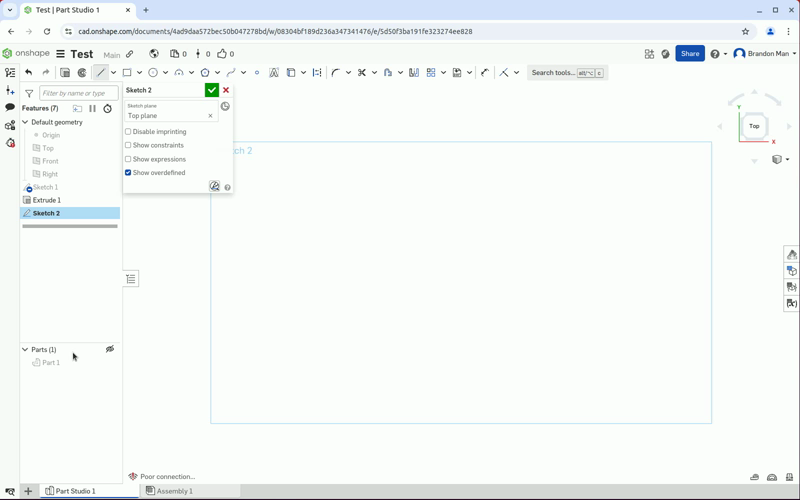
mouse_move(431, 215)
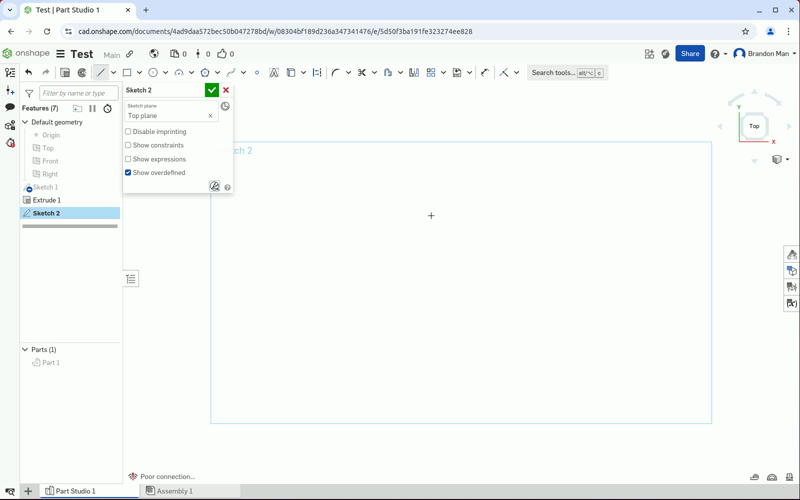
click(431, 215)
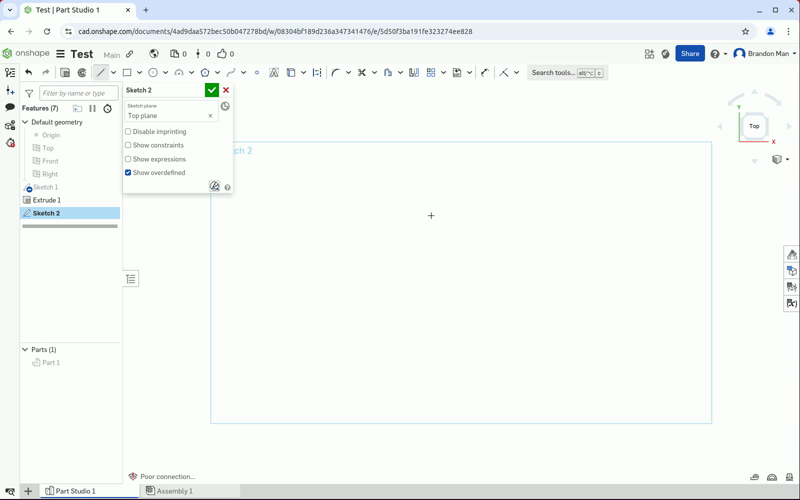
key_up(shift)
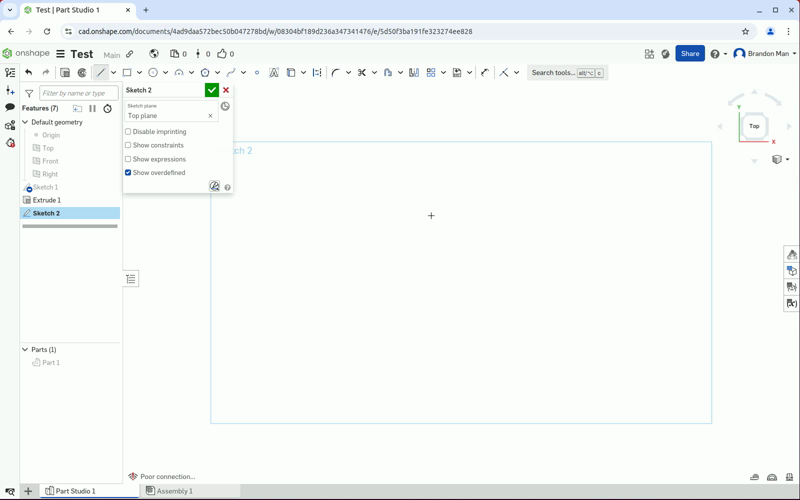
key_down(shift)
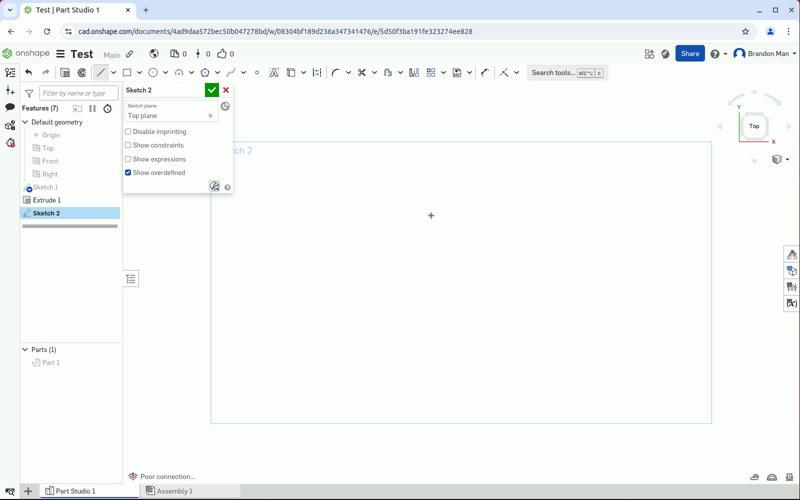
mouse_move(461, 215)
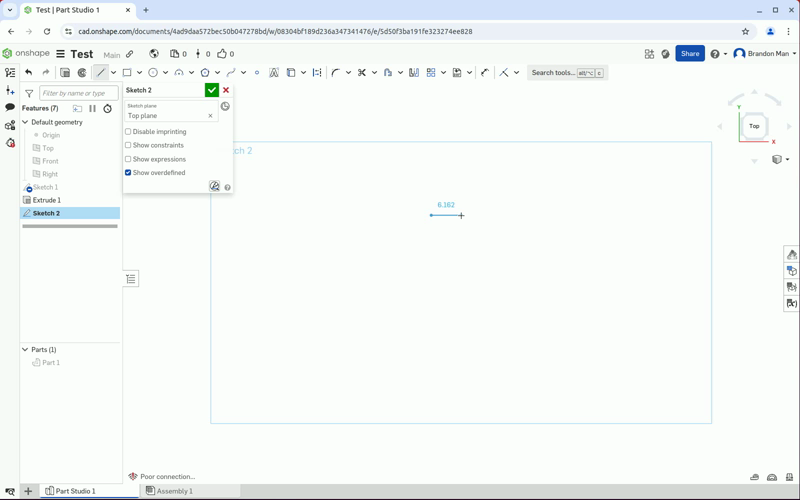
mouse_move(461, 215)
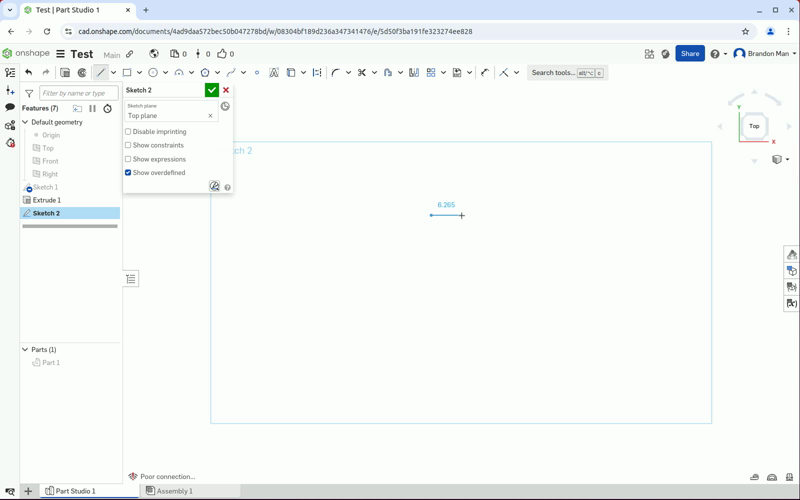
click(461, 215)
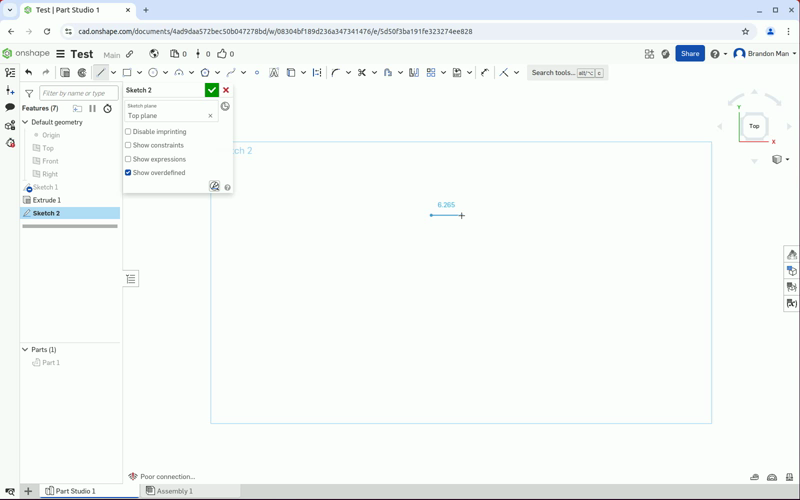
key_up(shift)
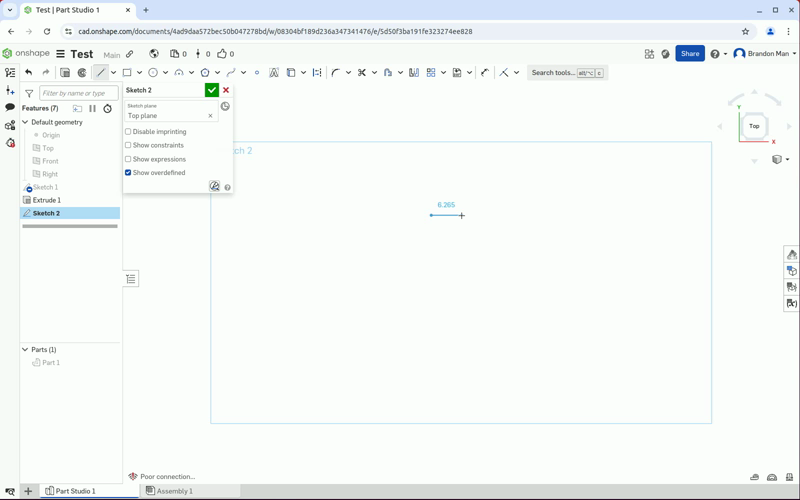
key_down(shift)
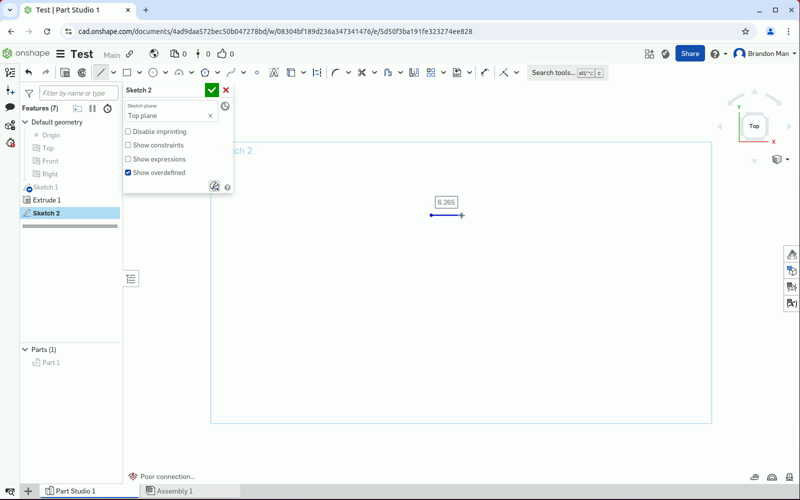
mouse_move(491, 215)
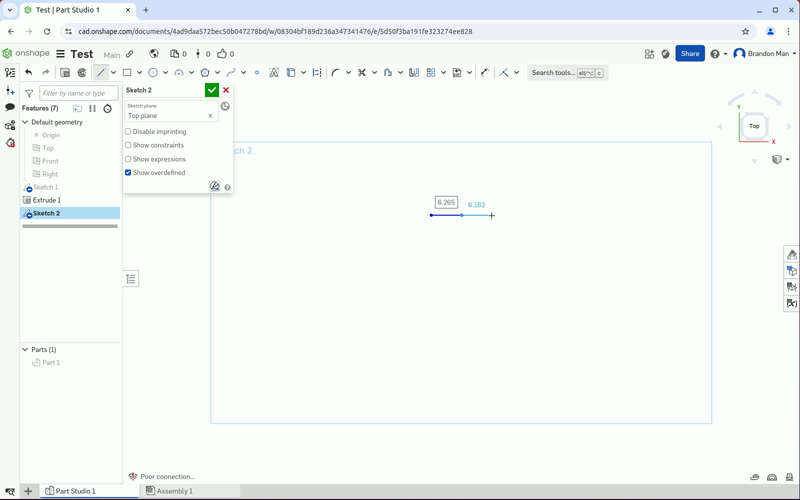
mouse_move(461, 189)
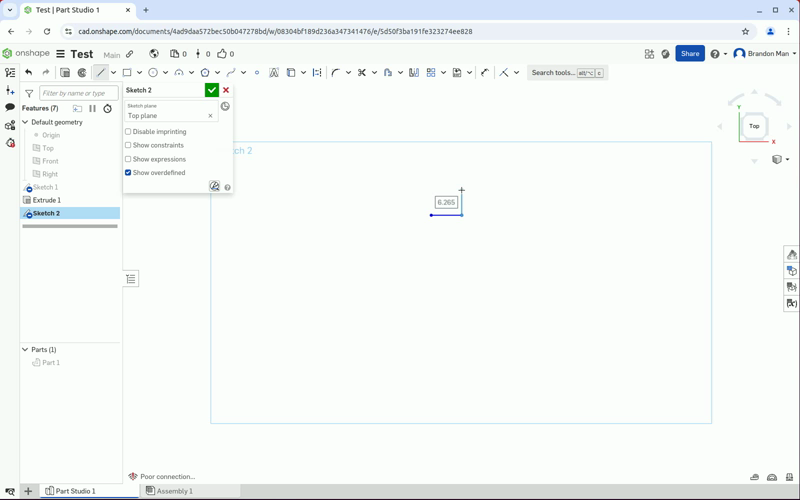
click(461, 189)
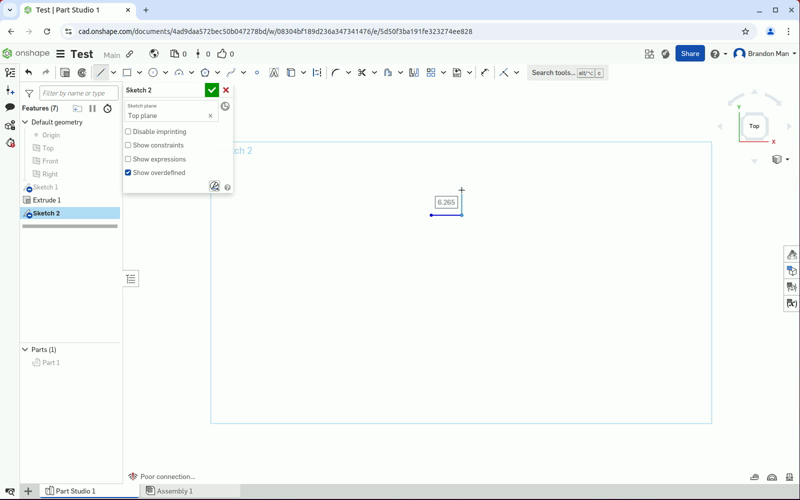
key_up(shift)
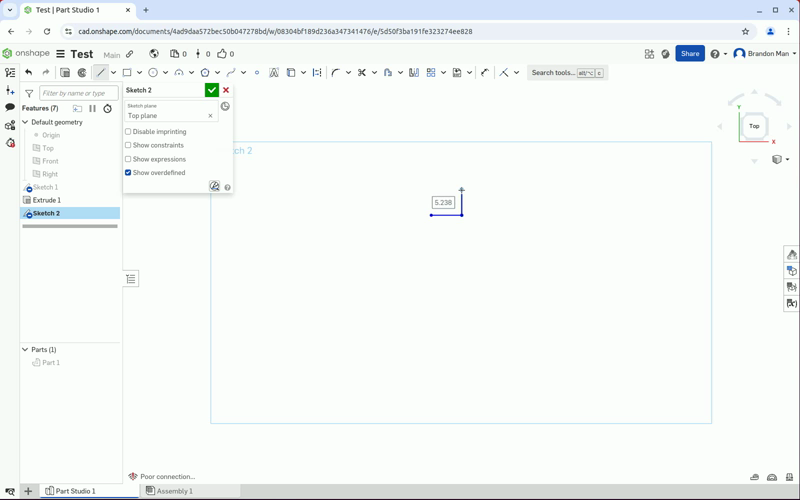
key_down(shift)
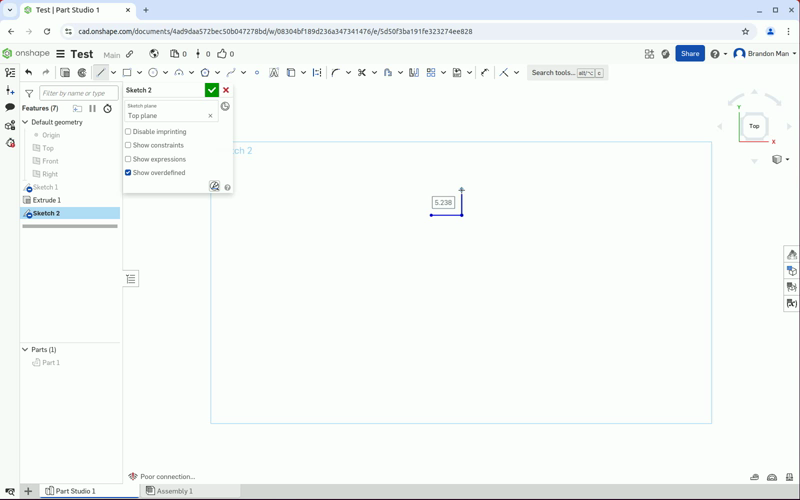
mouse_move(491, 189)
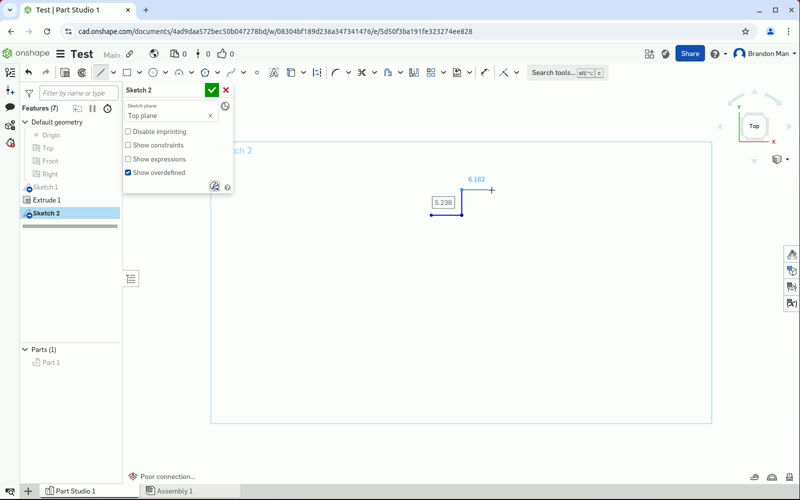
mouse_move(431, 189)
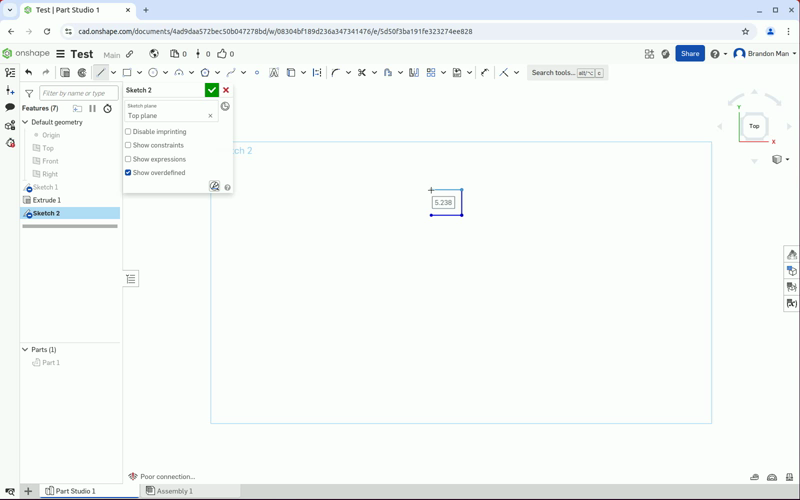
click(431, 189)
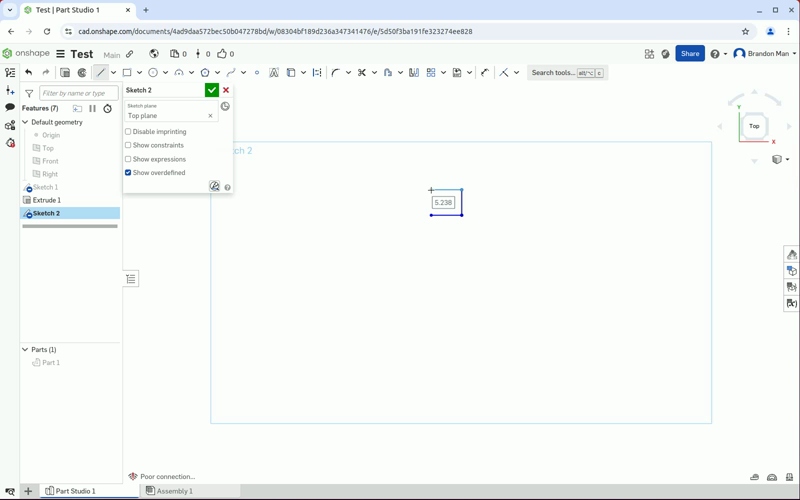
key_up(shift)
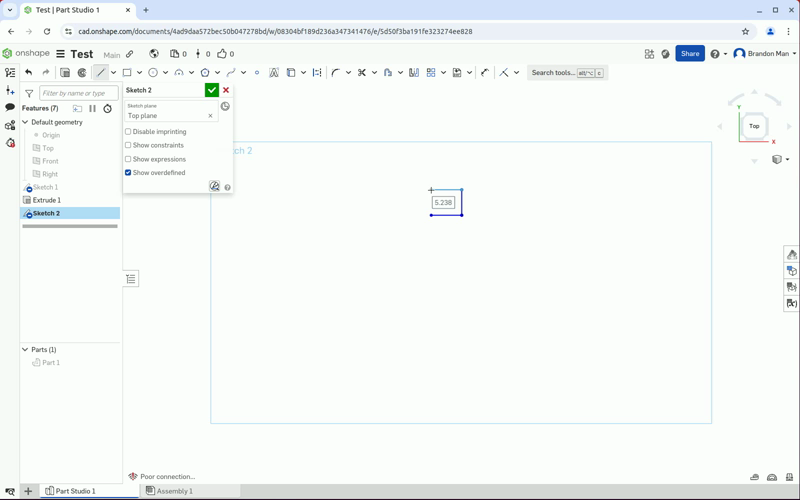
mouse_move(461, 189)
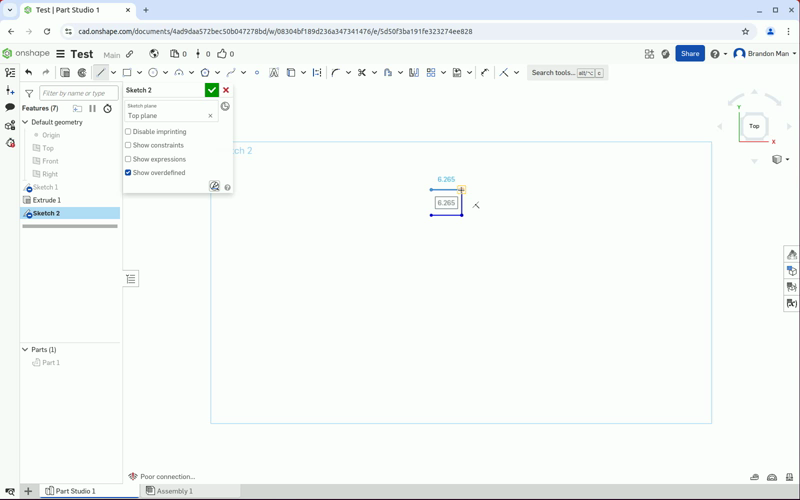
key_down(shift)
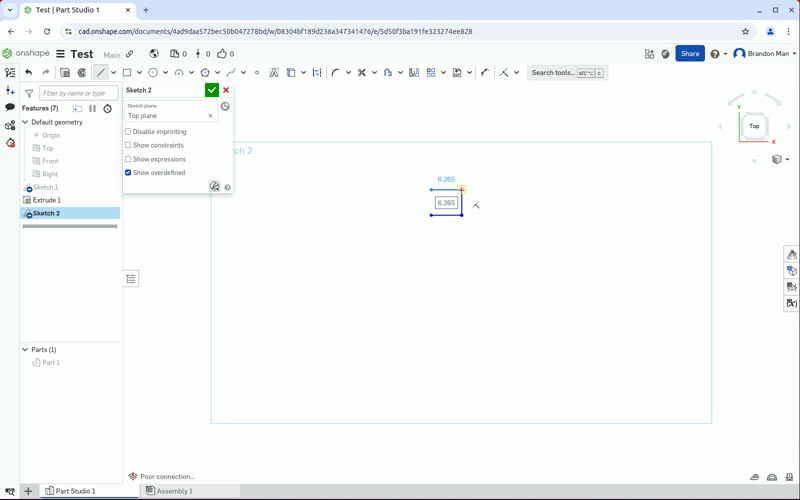
mouse_move(431, 215)
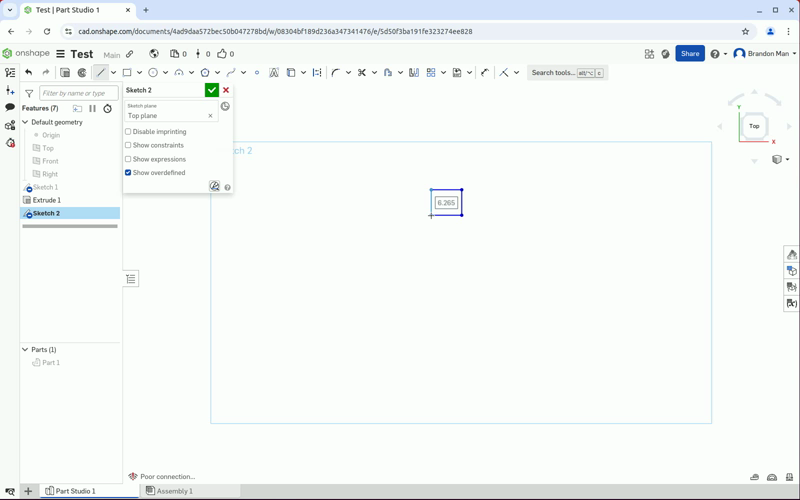
key_up(shift)
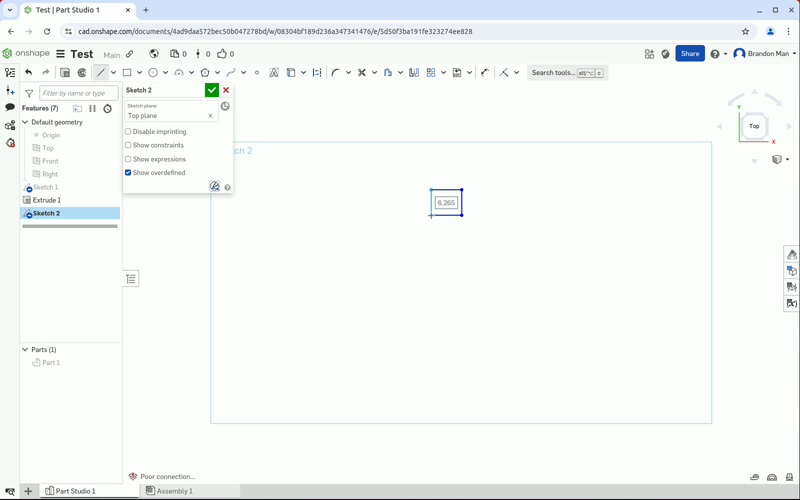
click(431, 215)
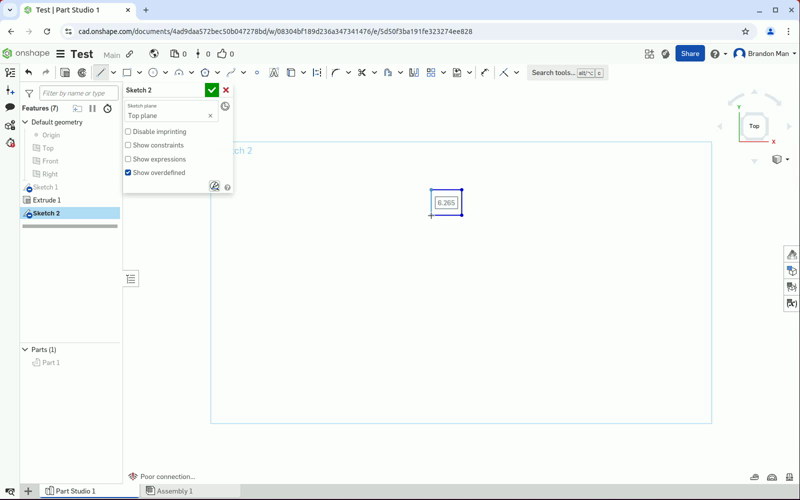
key(esc)
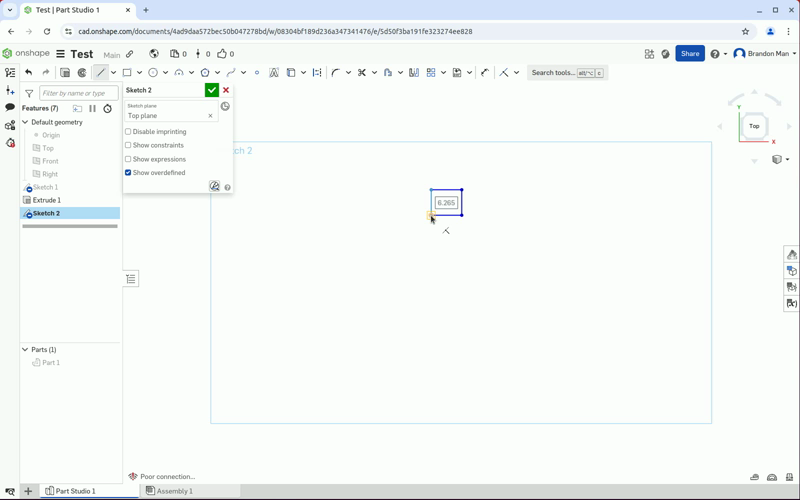
mouse_move(452, 198)
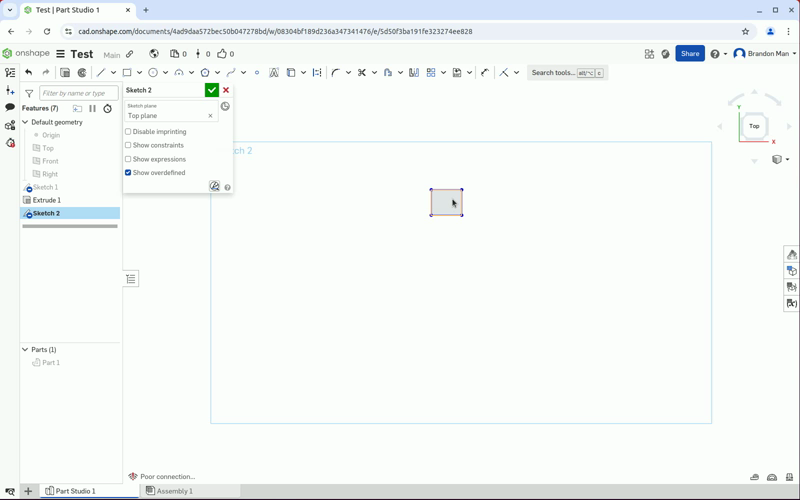
scroll(6)
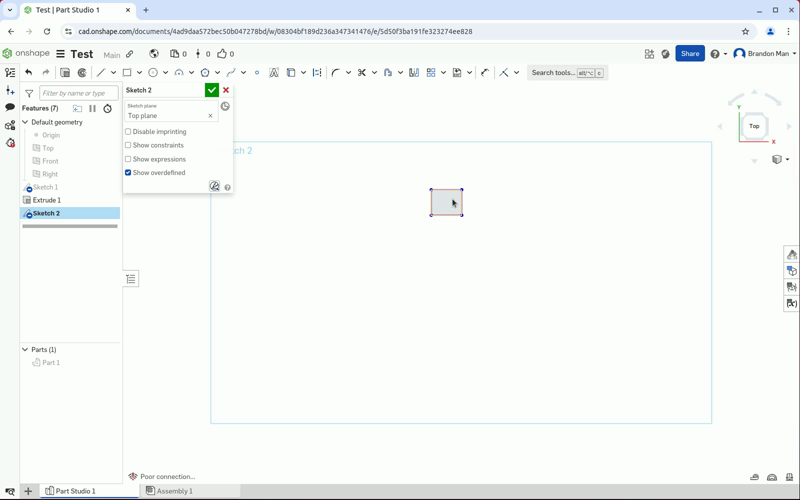
scroll(6)
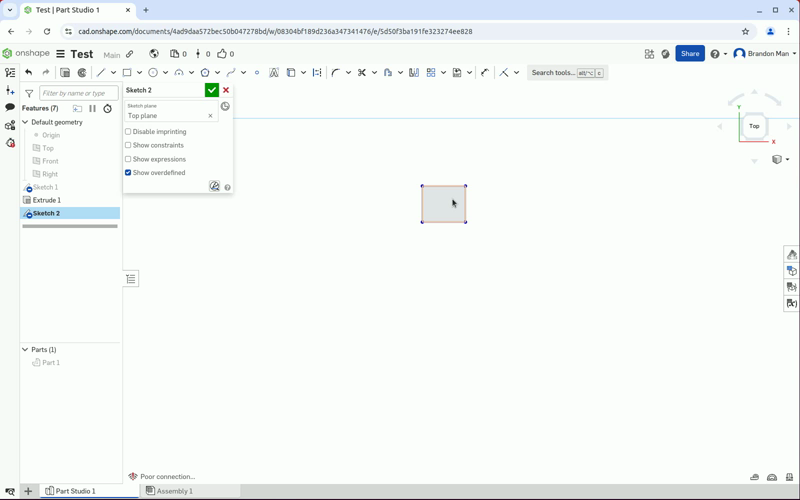
scroll(6)
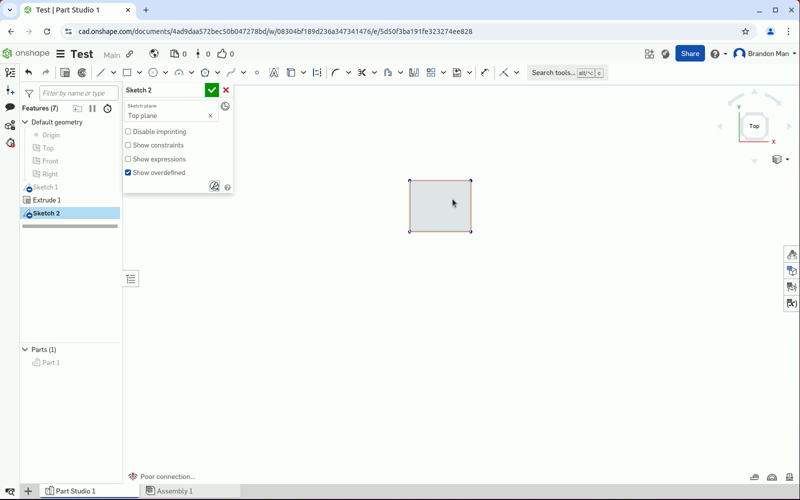
scroll(6)
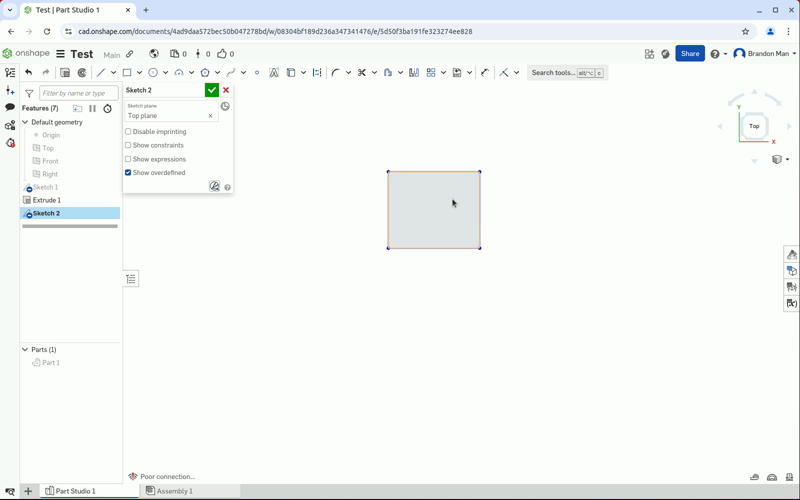
scroll(6)
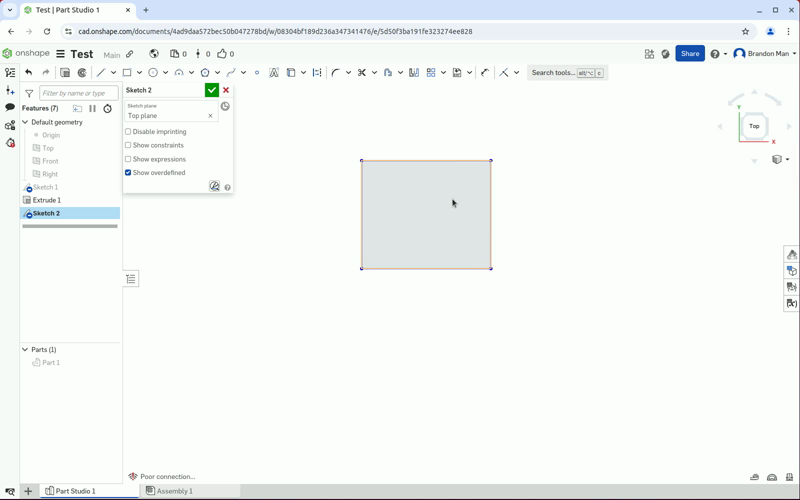
scroll(6)
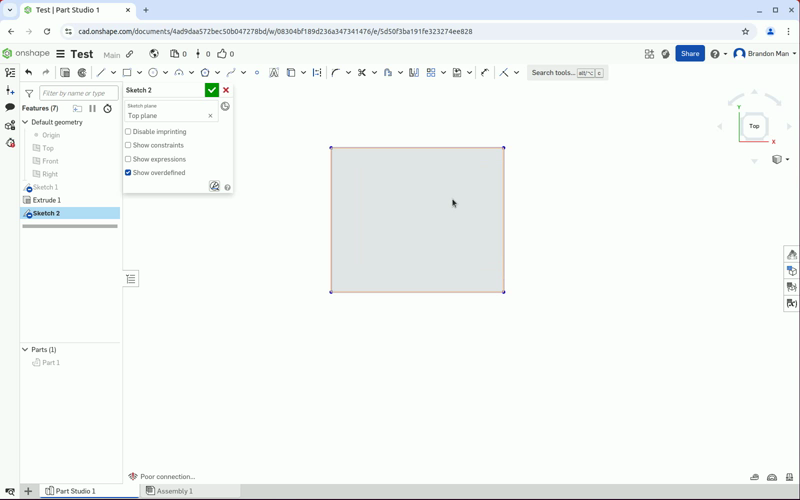
scroll(6)
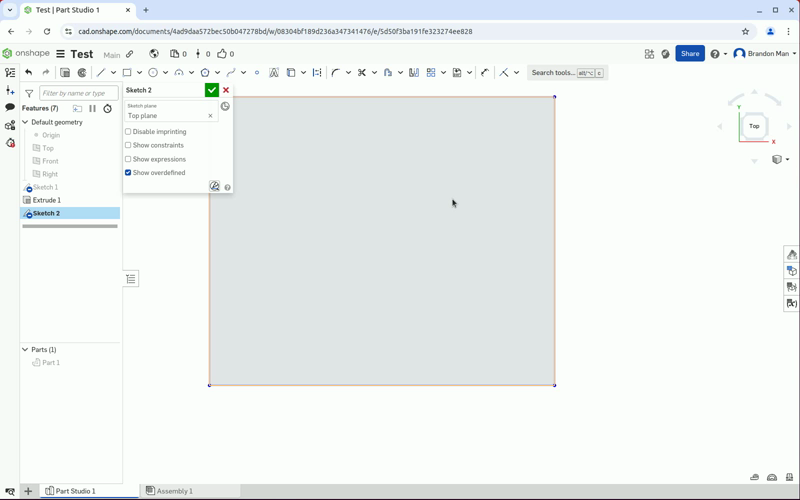
click(452, 198)
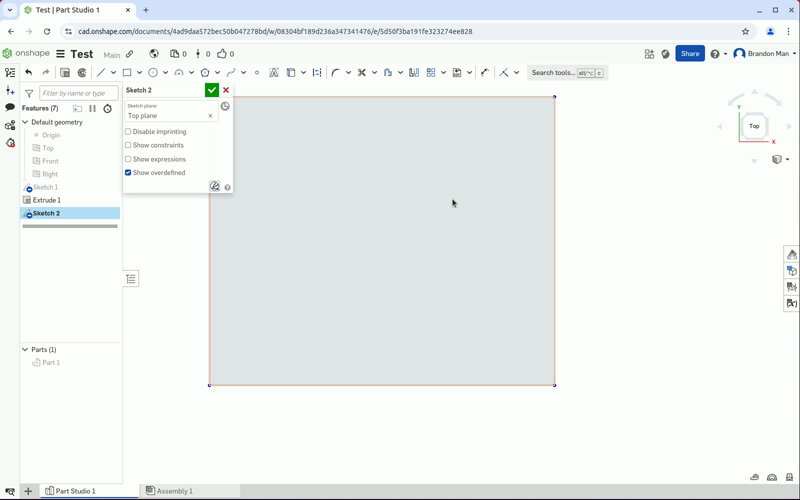
scroll(-6)
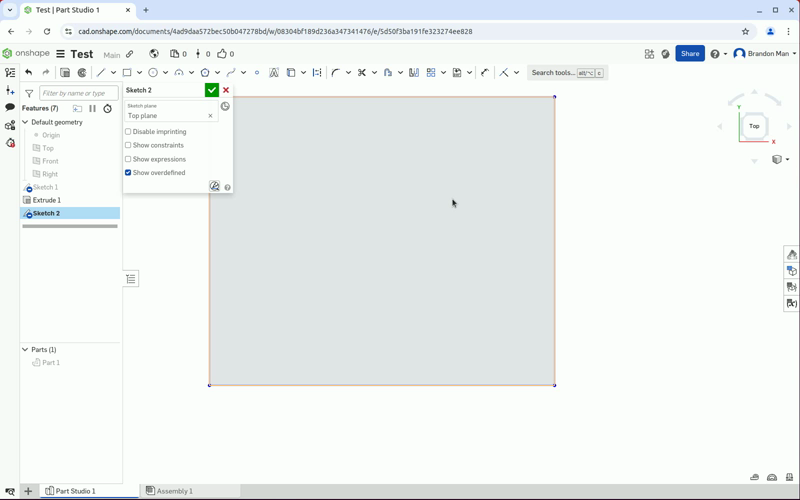
scroll(-6)
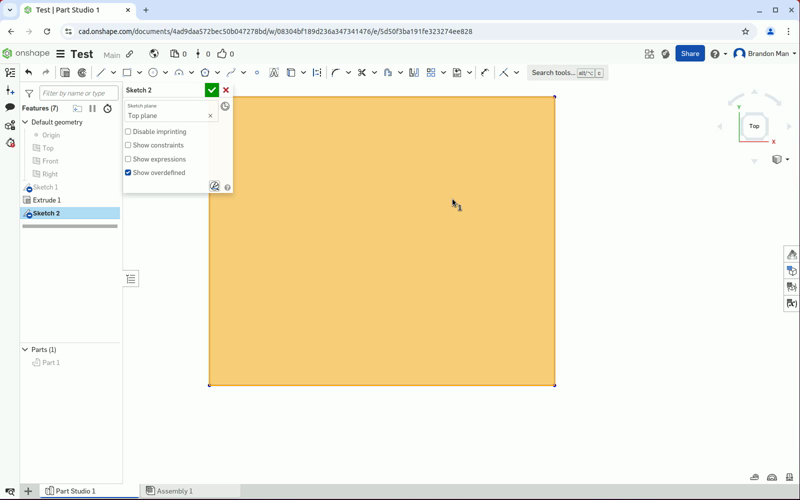
scroll(-6)
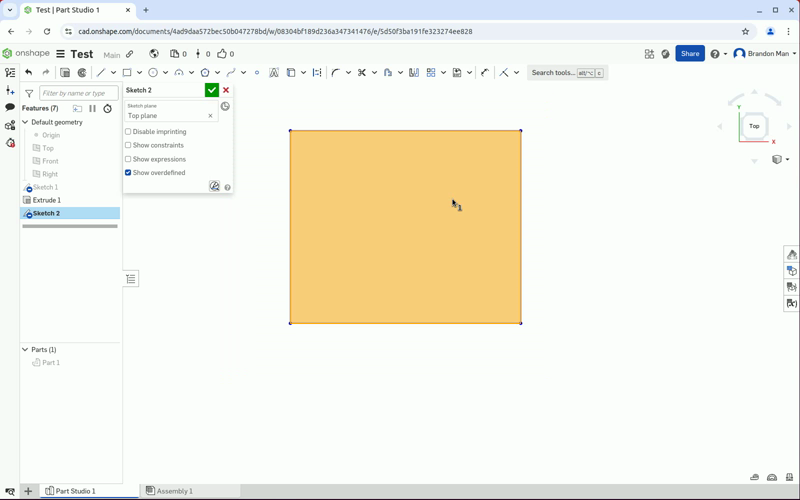
scroll(-6)
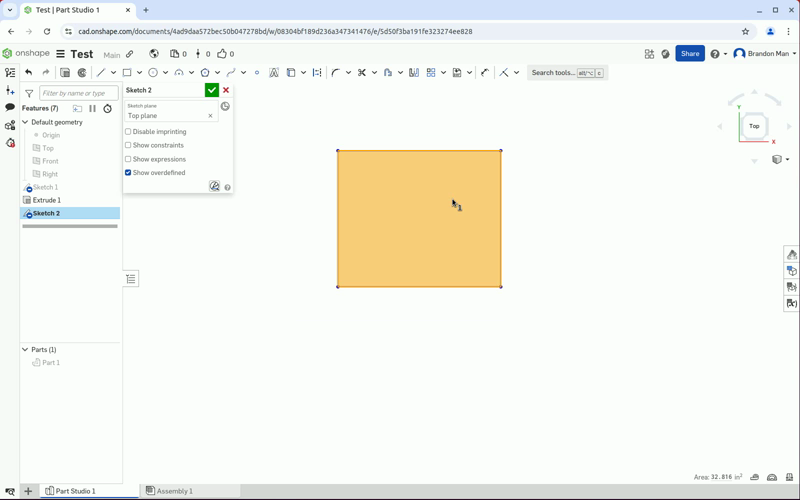
scroll(-6)
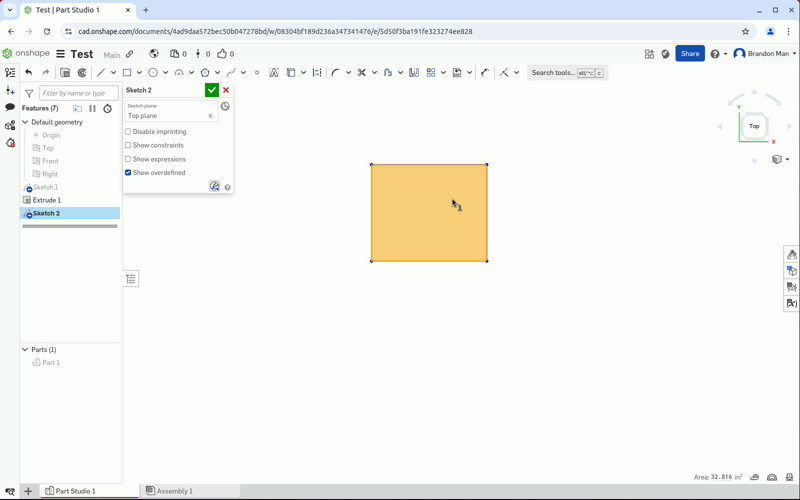
scroll(-6)
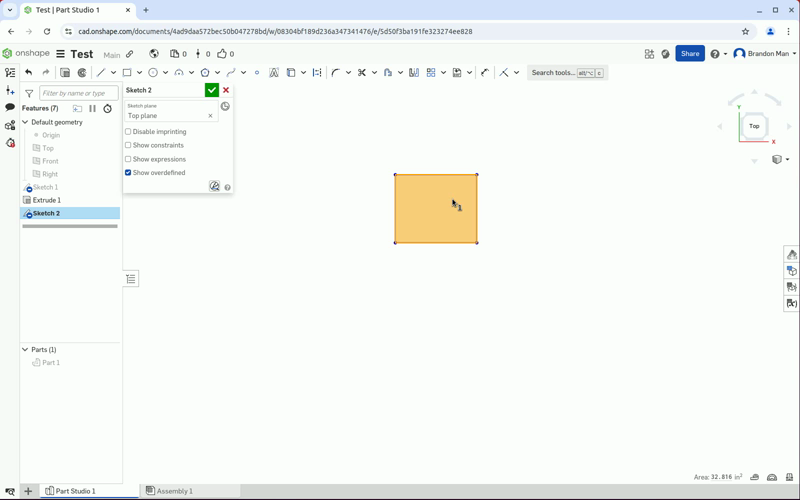
scroll(-6)
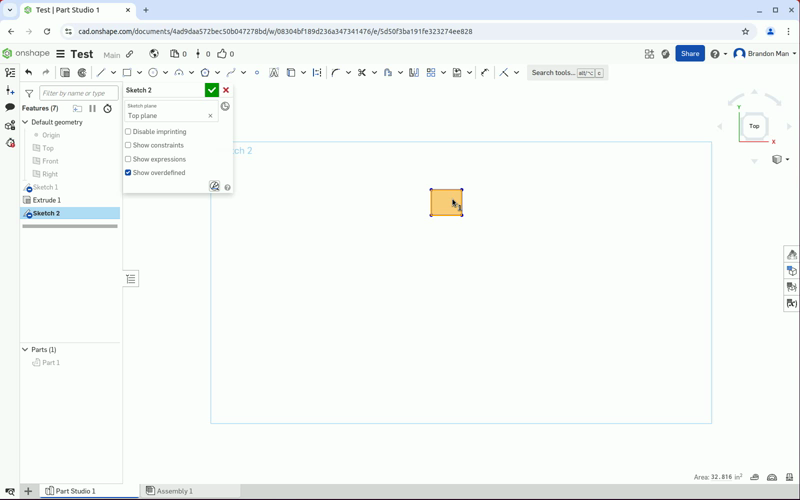
mouse_move(73, 352)
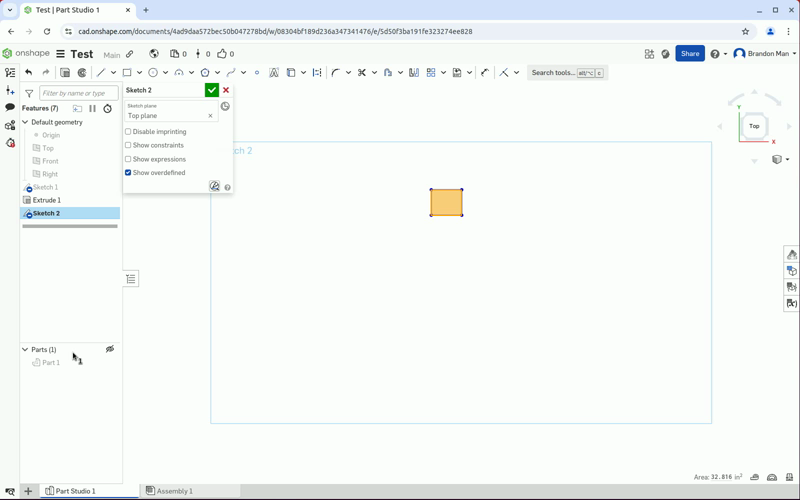
key(shift+y)
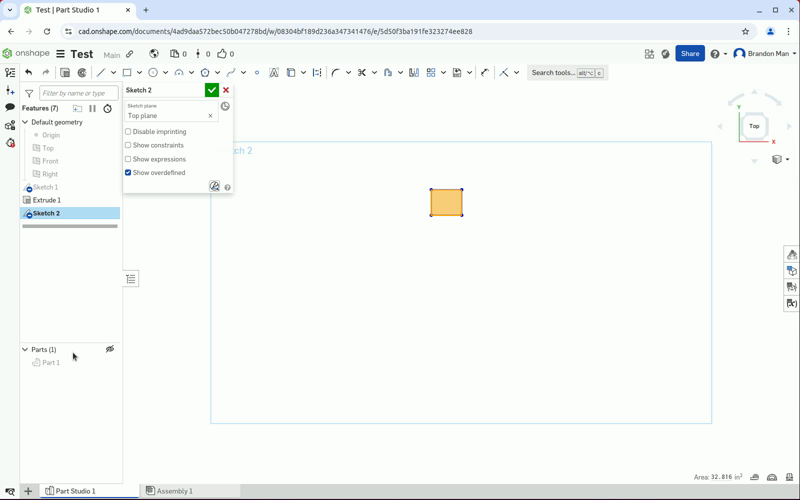
key(shift+e)
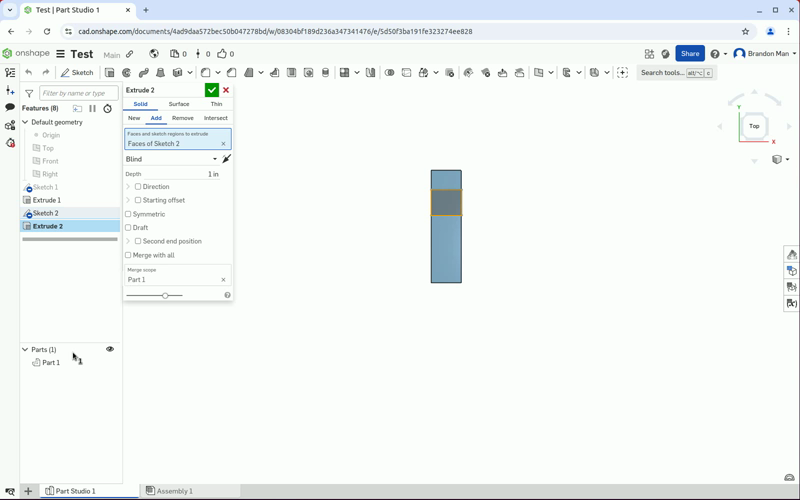
mouse_move(143, 106)
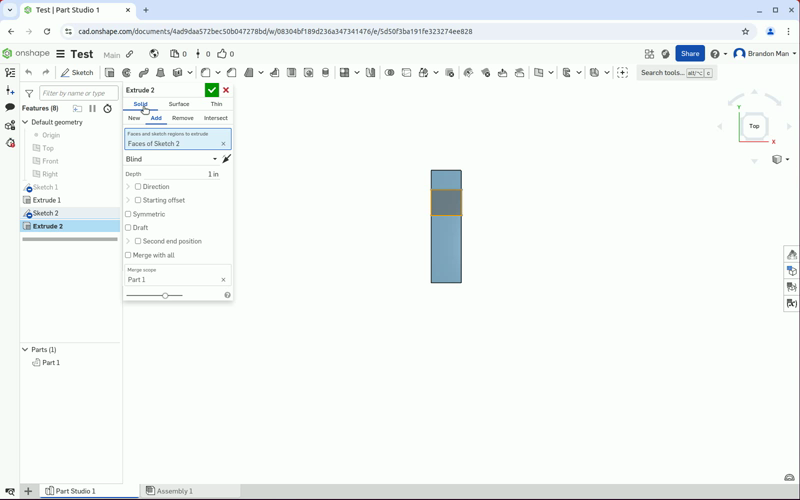
click(143, 106)
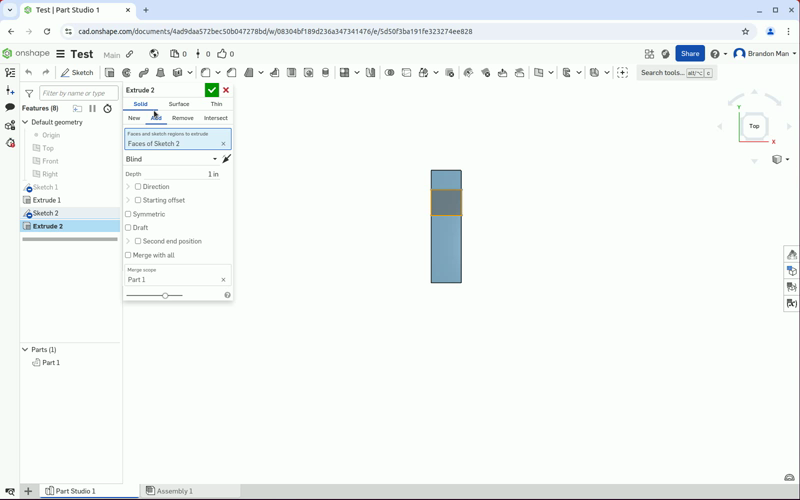
mouse_move(186, 120)
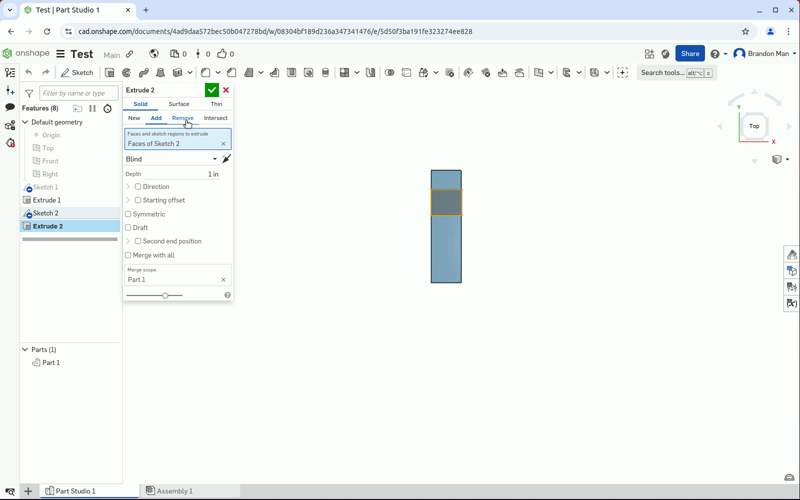
click(186, 120)
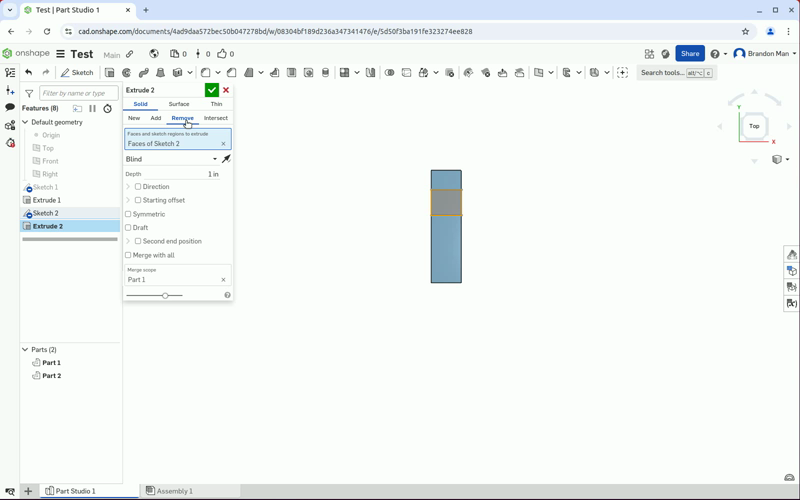
key(tab, 4)
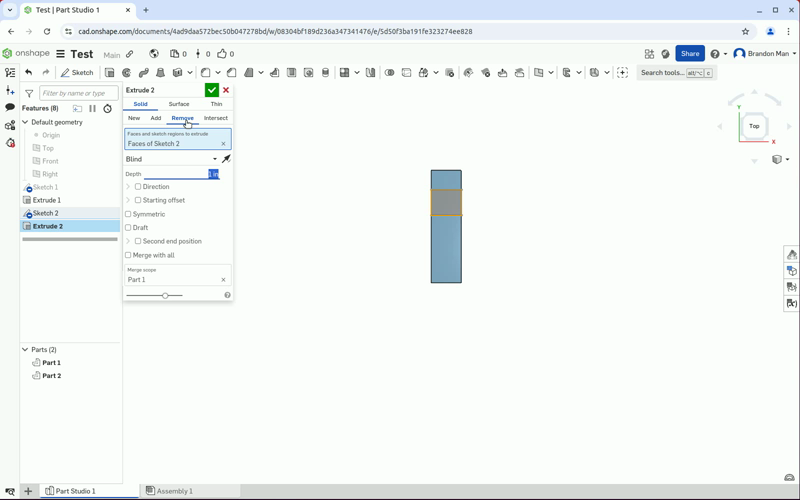
text(0.241)
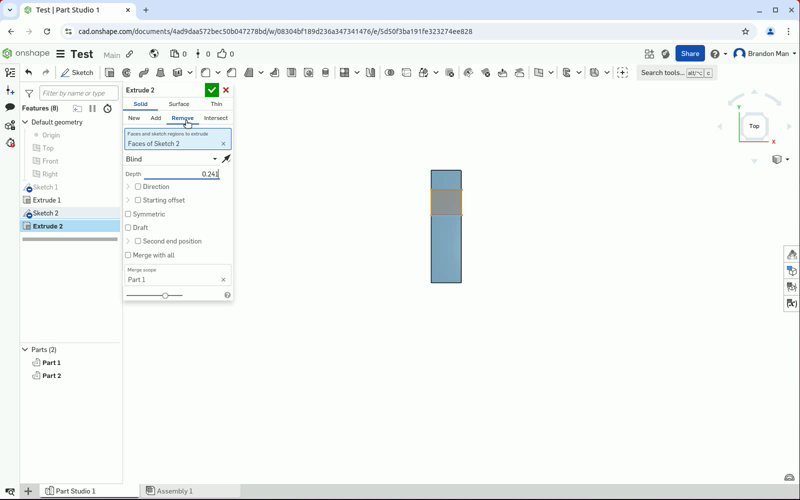
key(tab, 6)
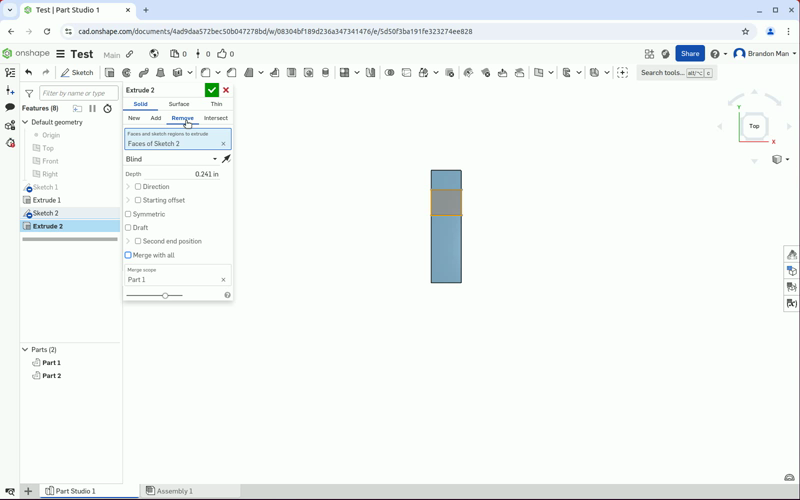
key(space)
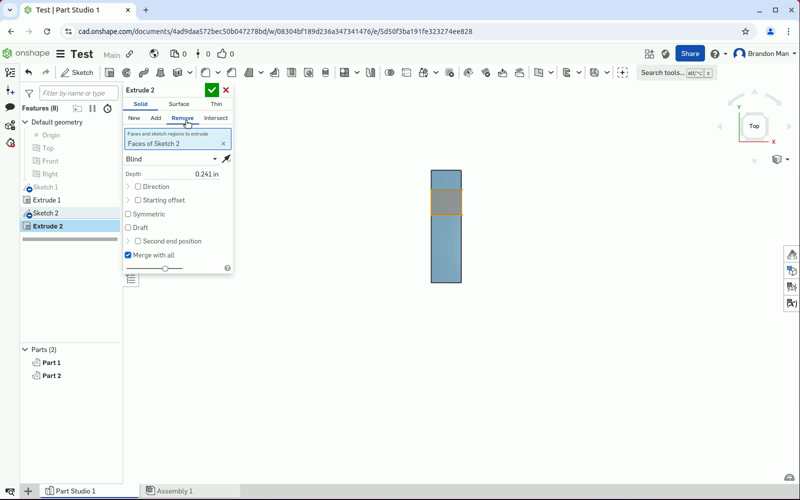
key(enter)
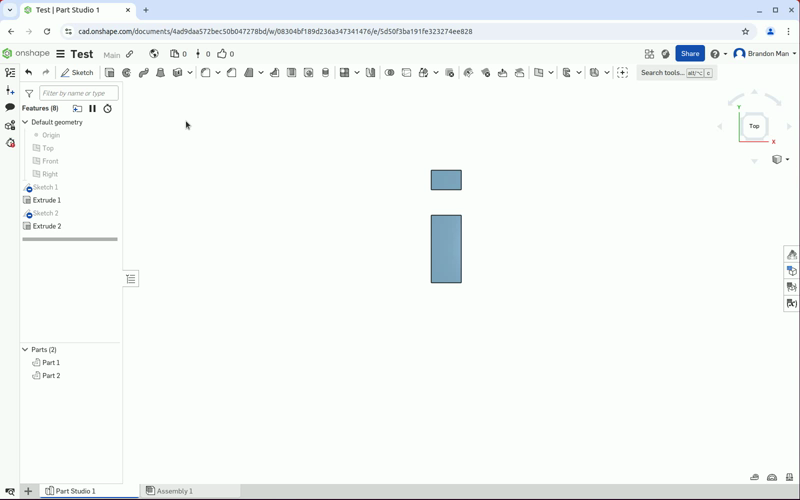
key(shift+h)
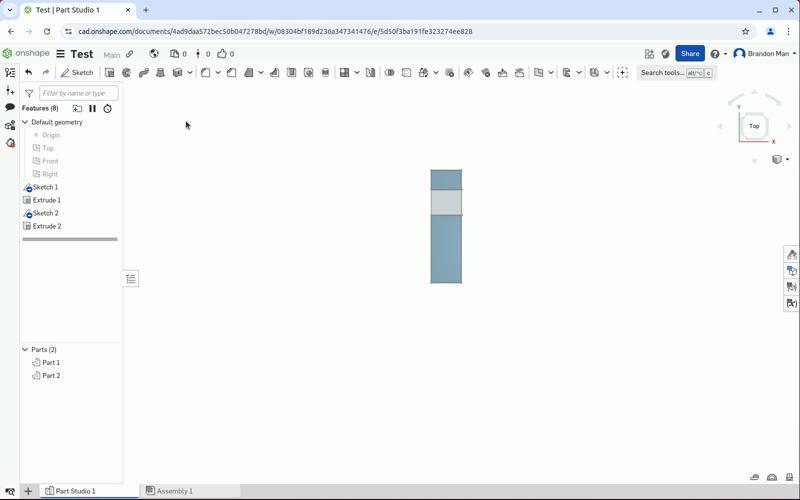
key(shift+h)
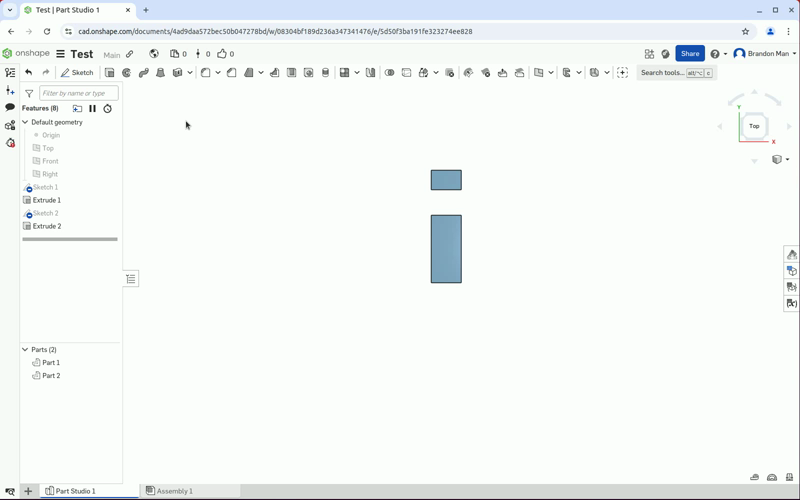
mouse_move(73, 189)
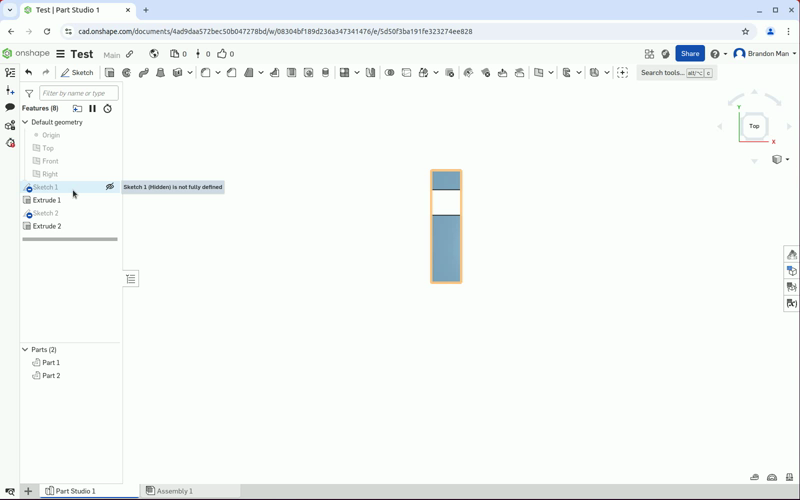
click(73, 189)
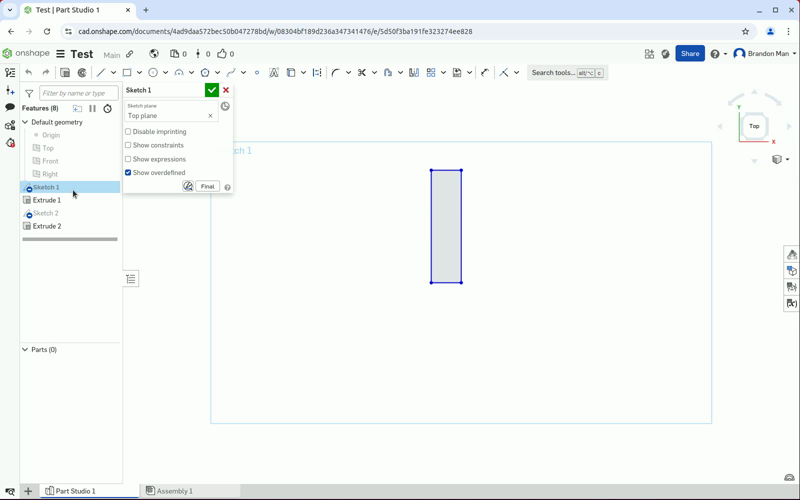
mouse_move(229, 92)
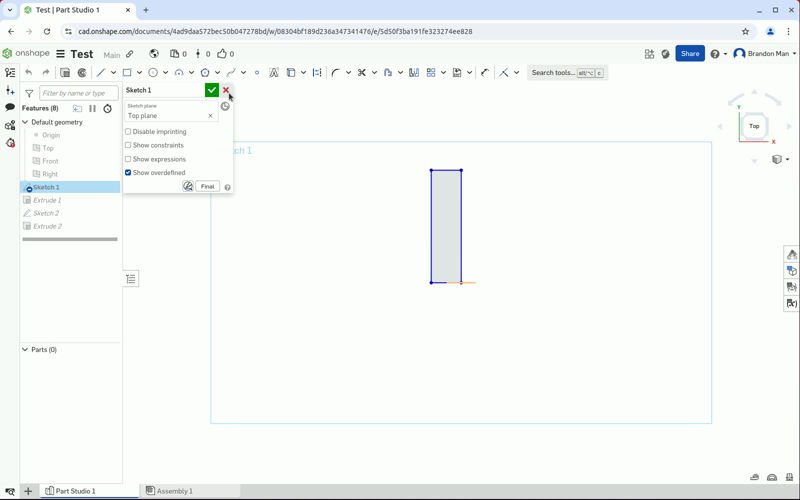
click(229, 92)
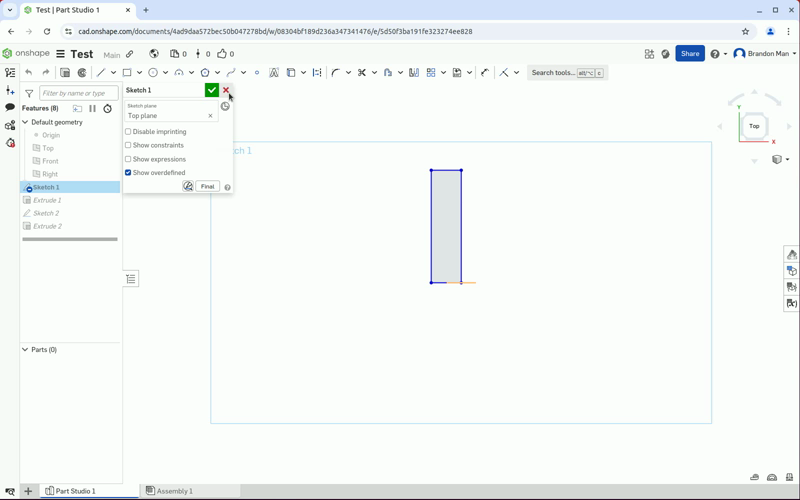
key(shift+s)
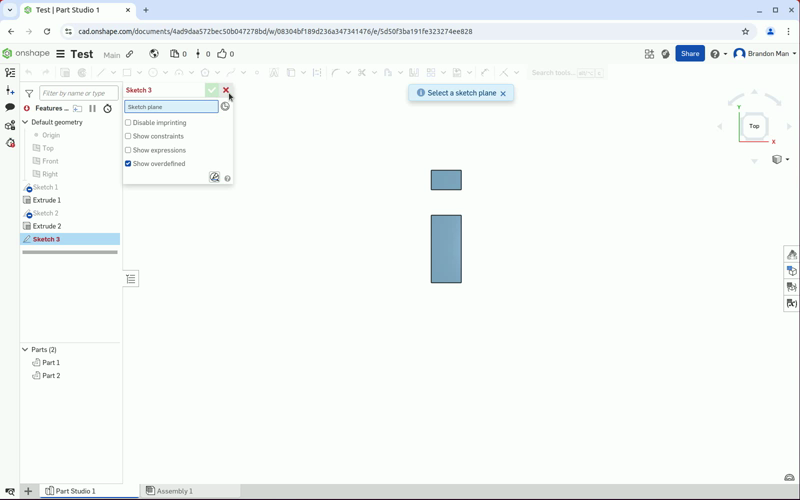
mouse_move(73, 150)
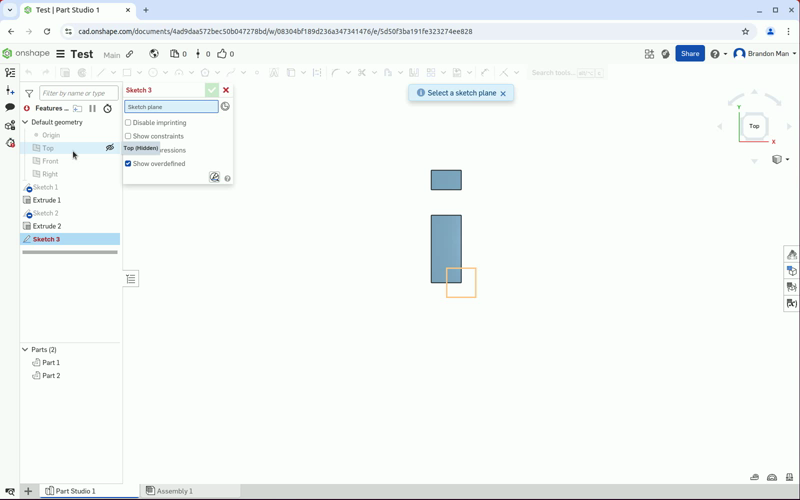
click(73, 150)
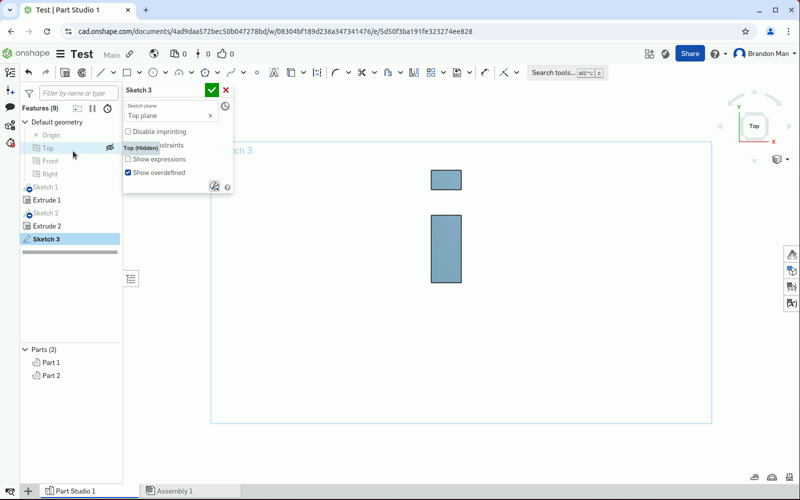
mouse_move(73, 352)
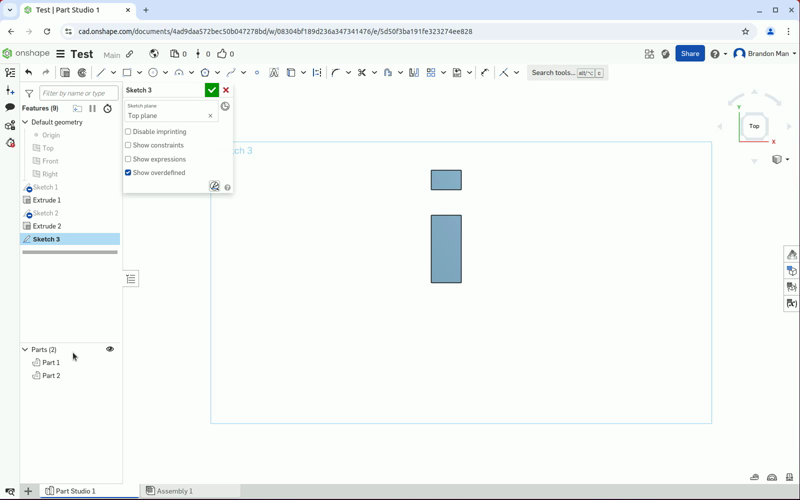
key(y)
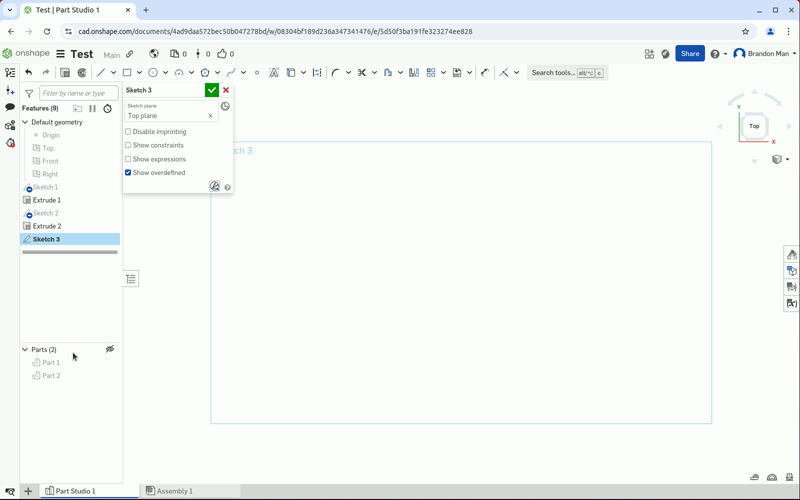
key(l)
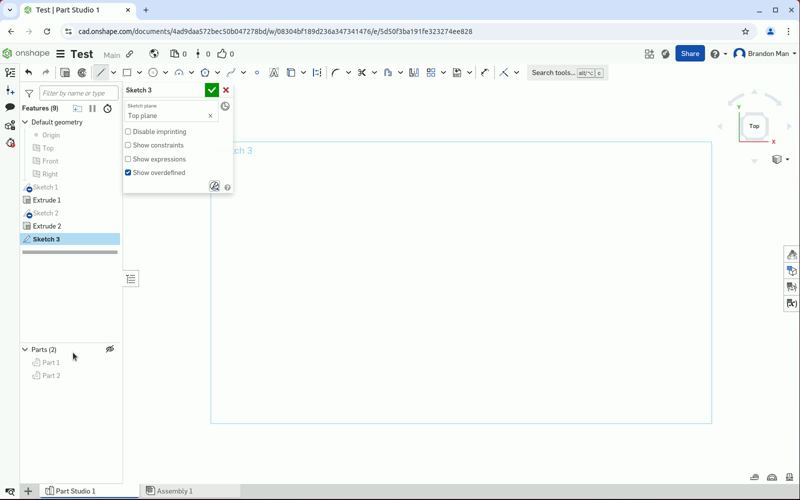
key_down(shift)
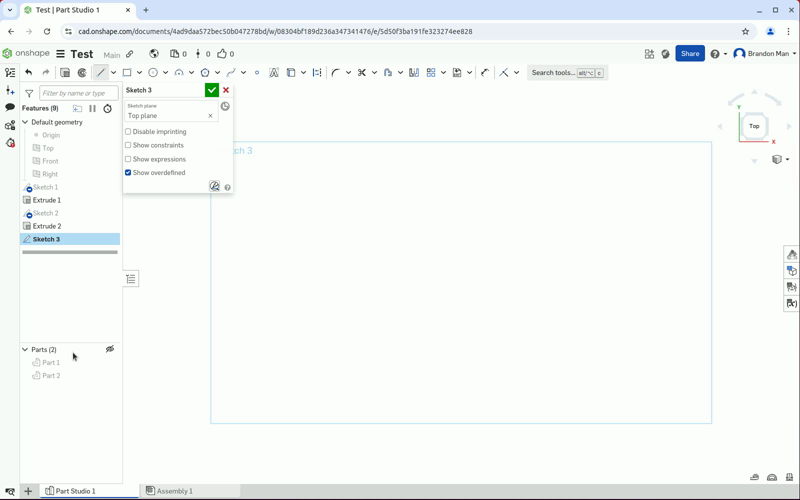
mouse_move(431, 282)
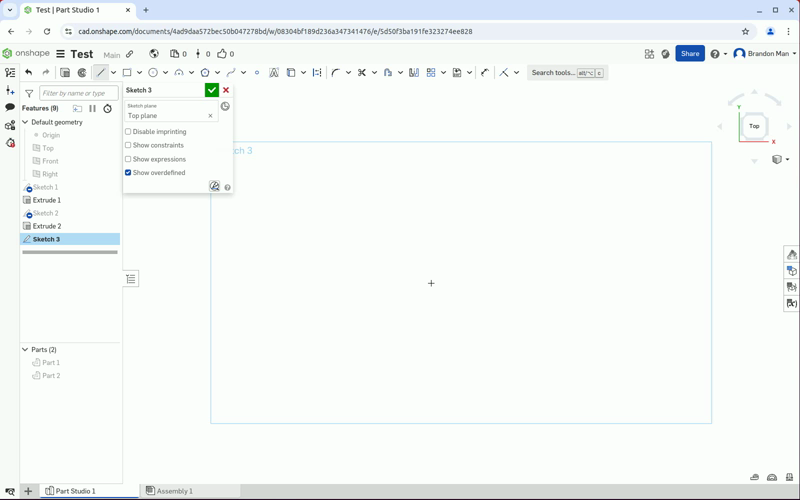
click(431, 282)
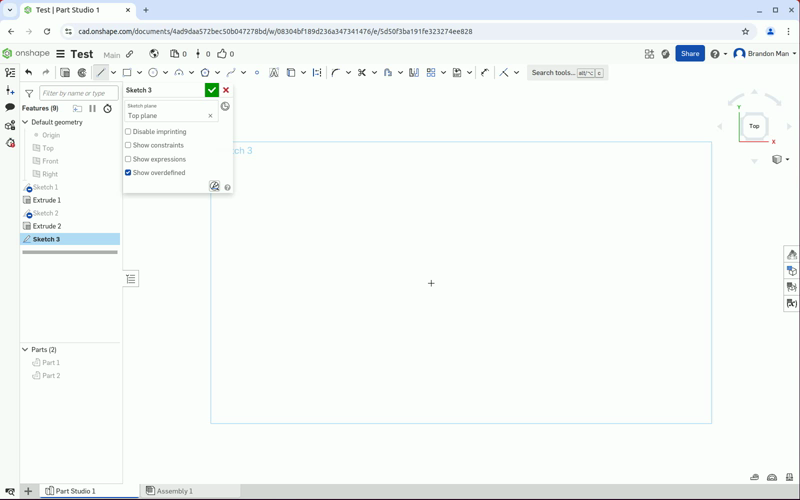
key_up(shift)
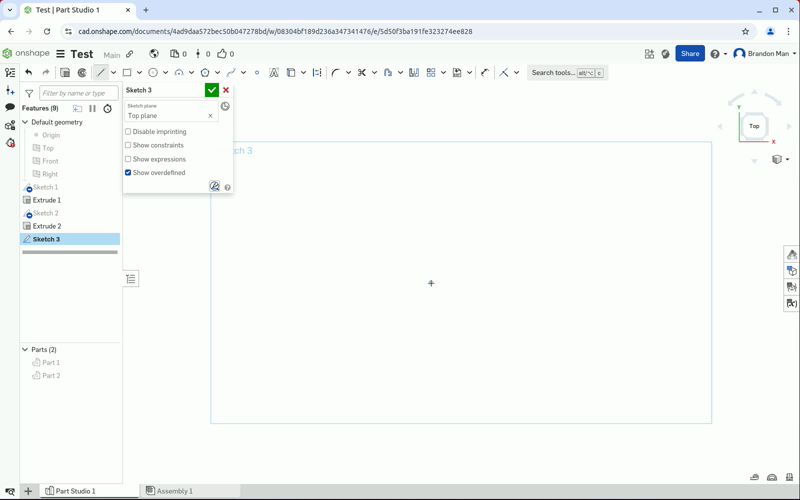
key_down(shift)
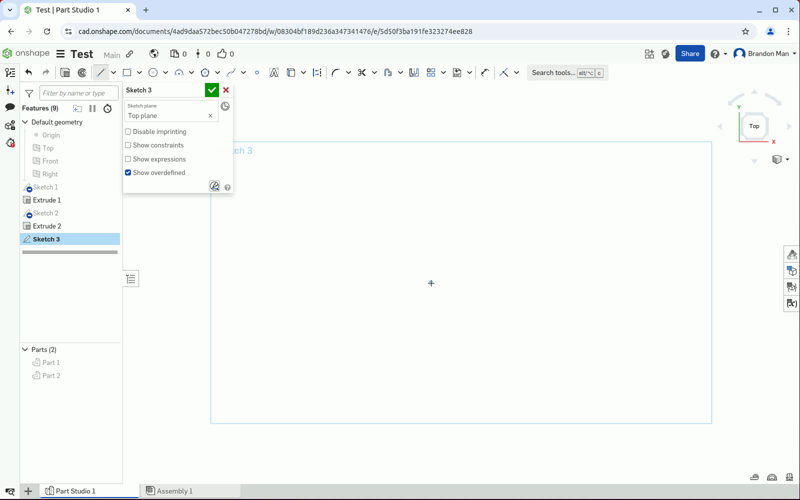
mouse_move(461, 282)
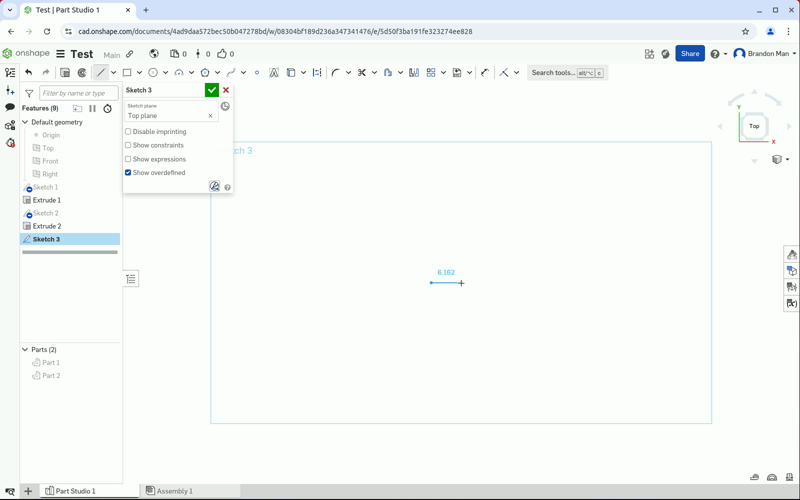
mouse_move(461, 282)
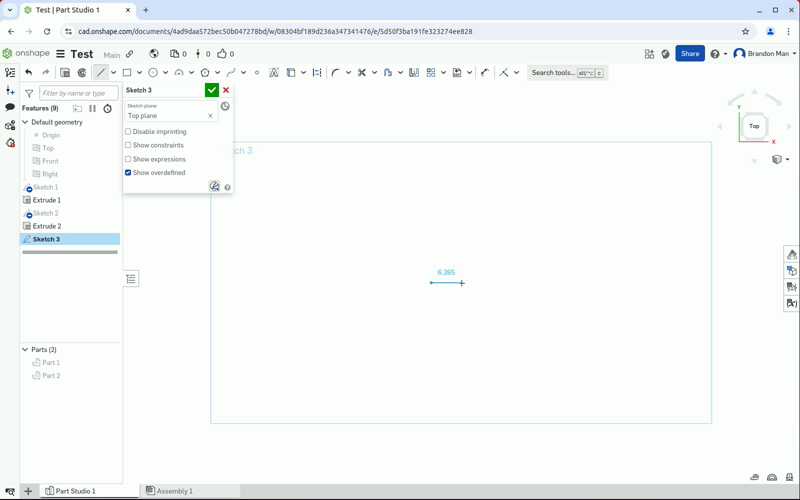
click(461, 282)
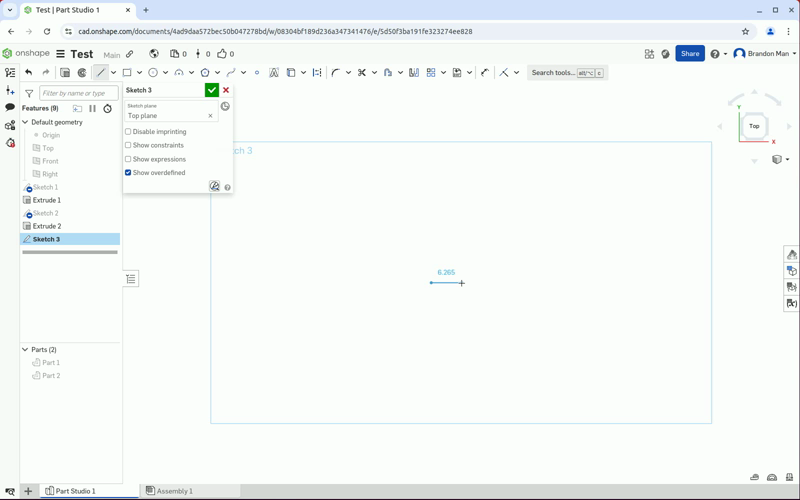
key_up(shift)
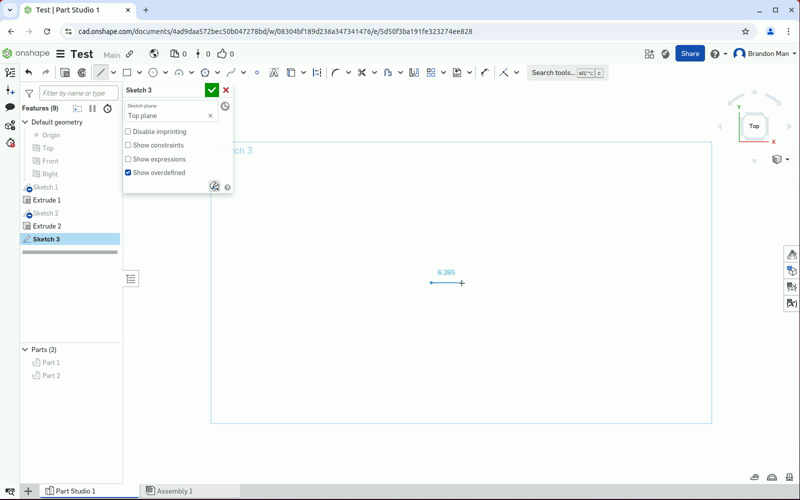
key_down(shift)
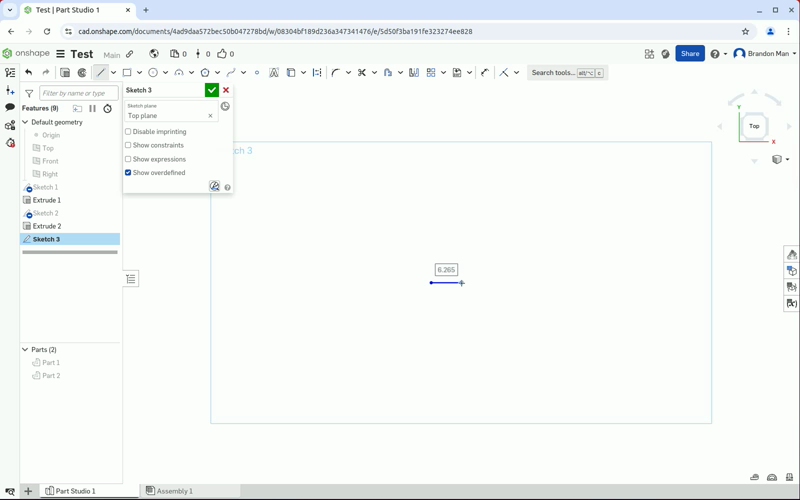
mouse_move(491, 282)
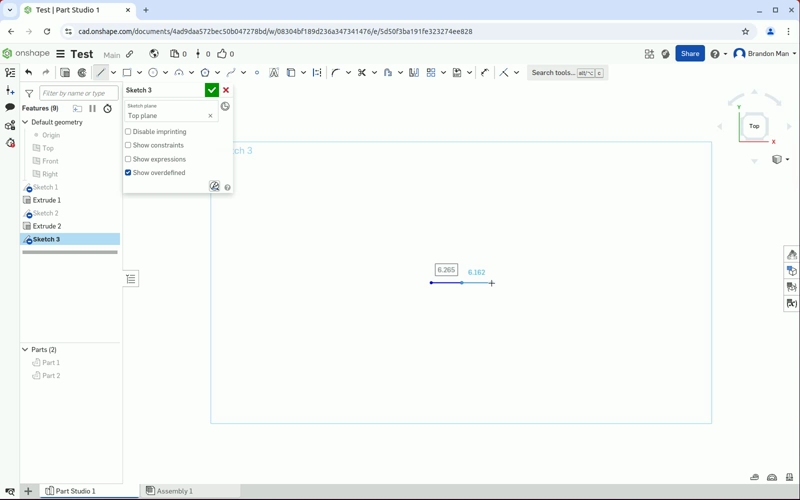
mouse_move(461, 257)
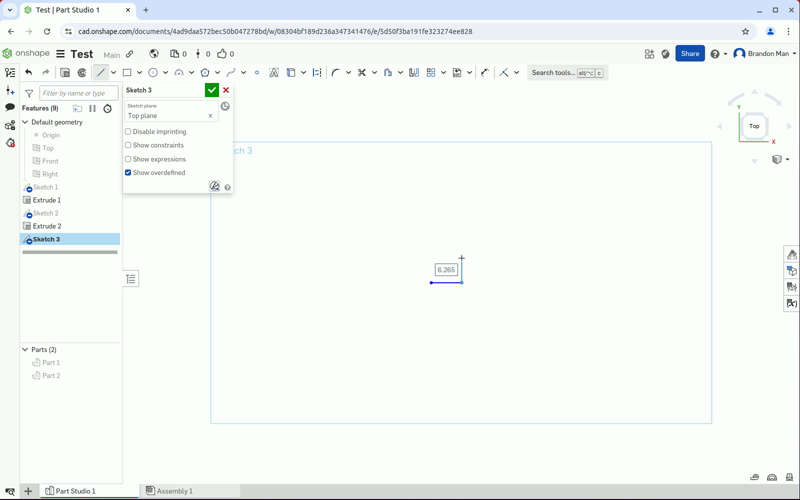
click(461, 257)
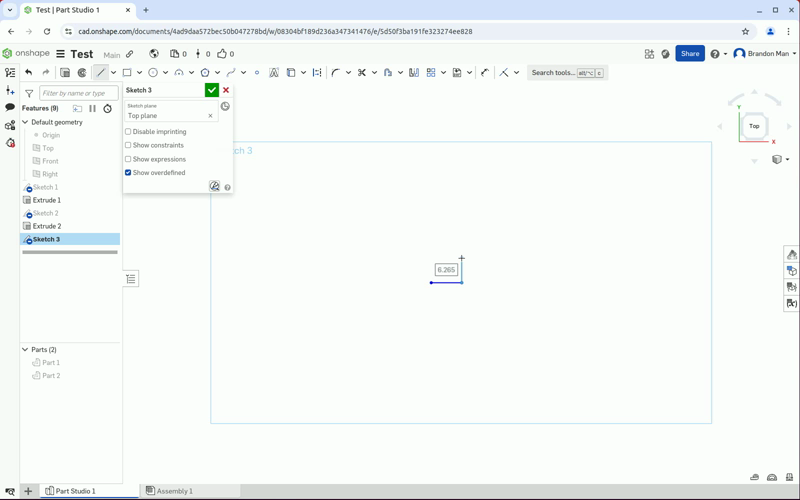
key_up(shift)
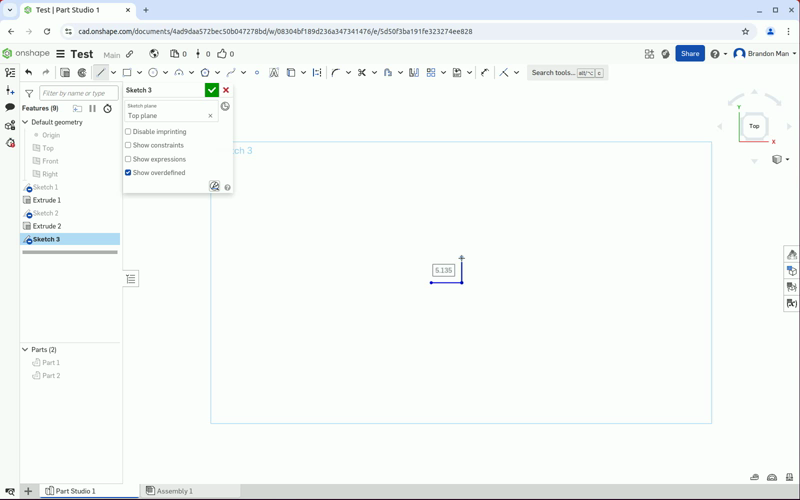
key_down(shift)
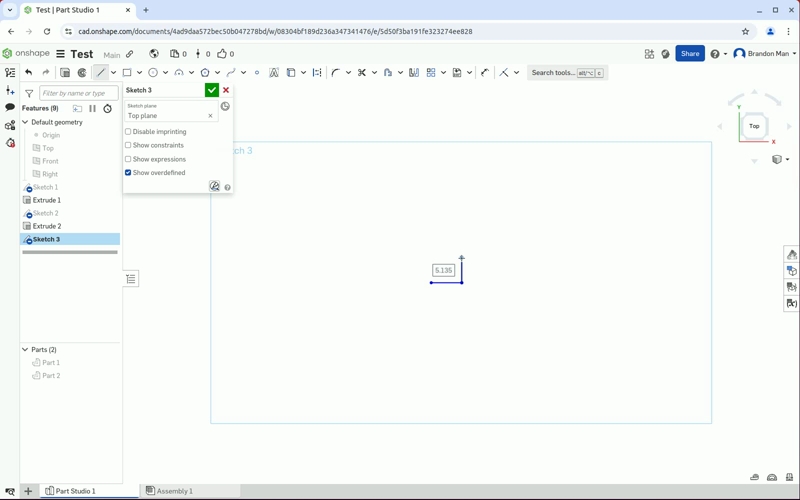
mouse_move(491, 257)
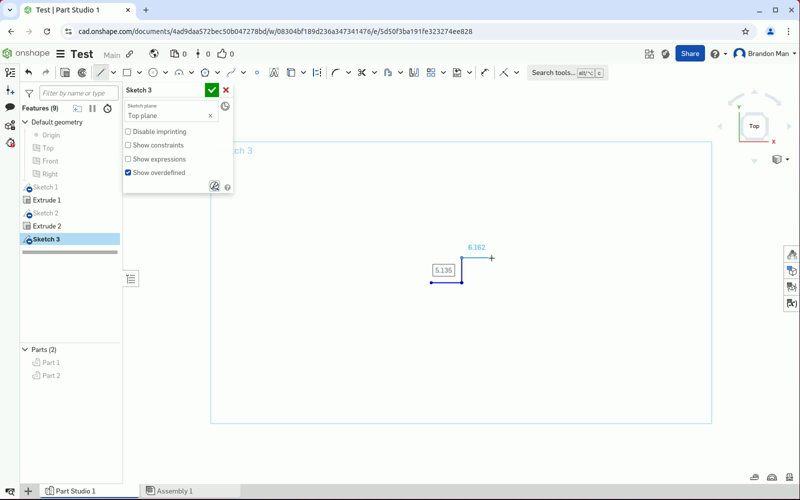
mouse_move(431, 257)
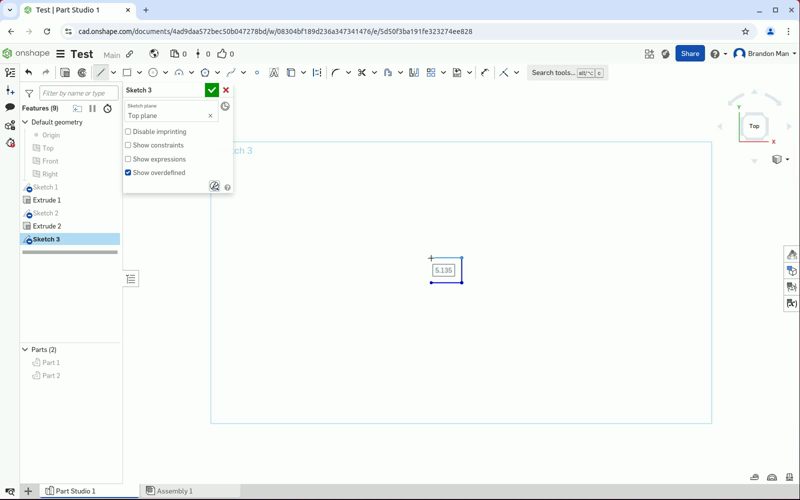
click(431, 257)
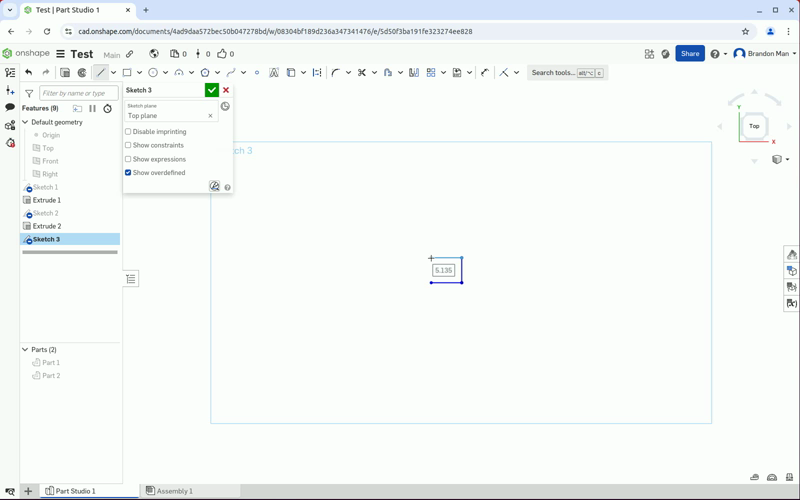
key_up(shift)
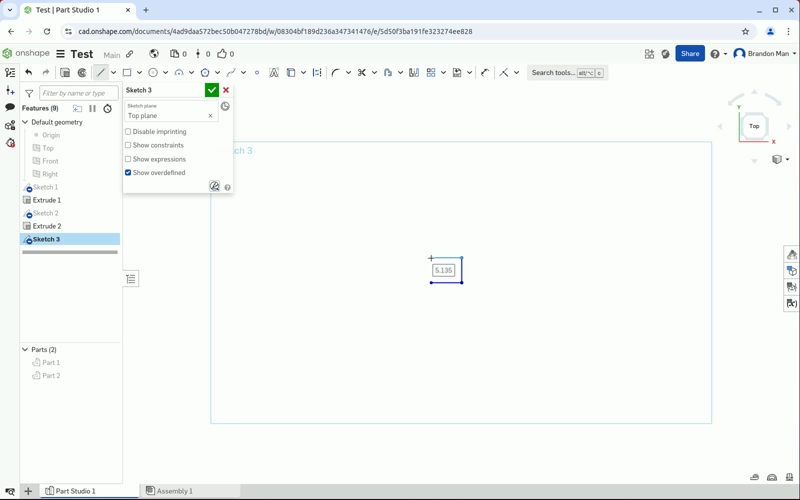
mouse_move(461, 257)
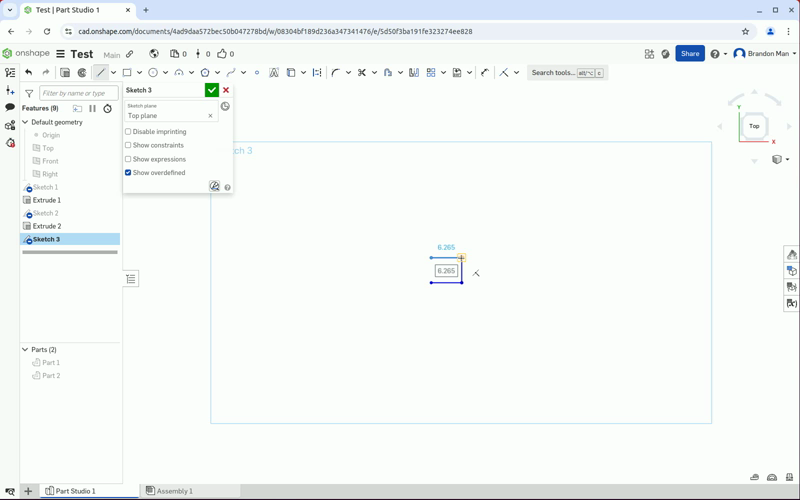
key_down(shift)
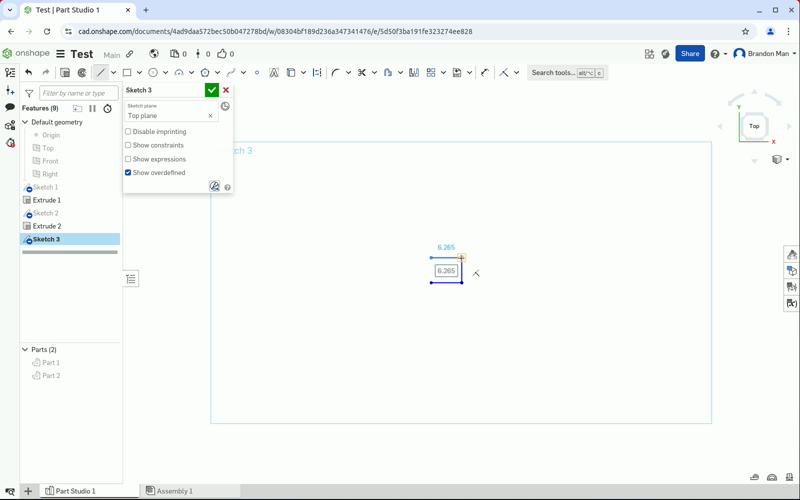
mouse_move(431, 282)
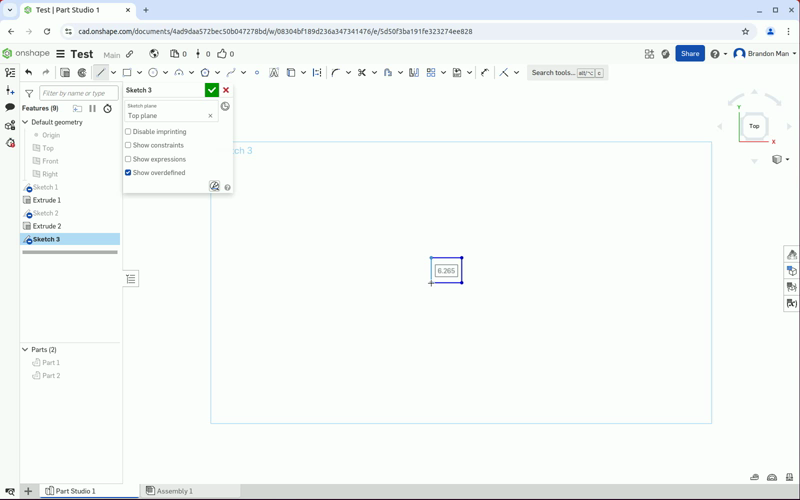
key_up(shift)
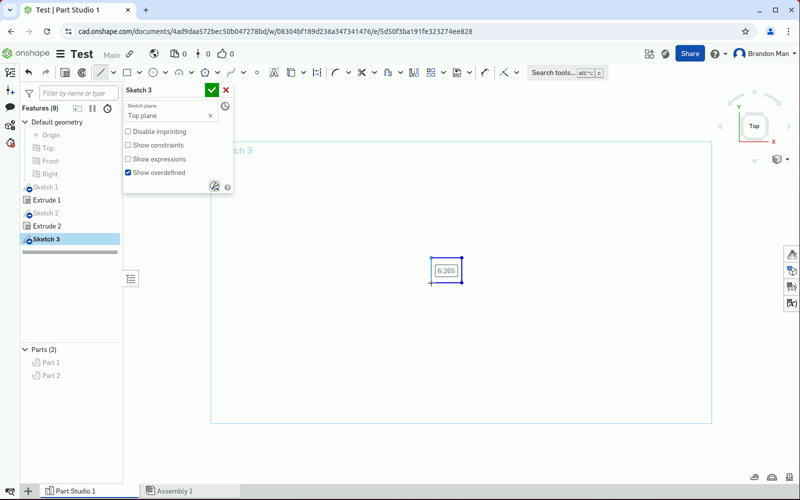
click(431, 282)
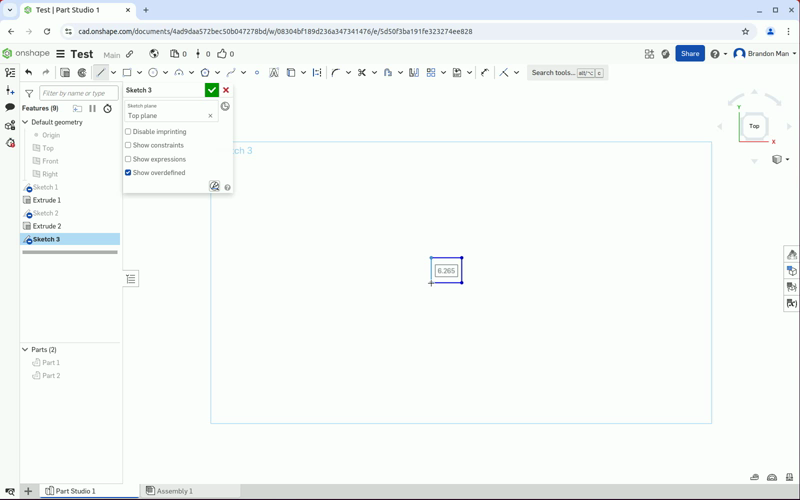
key(esc)
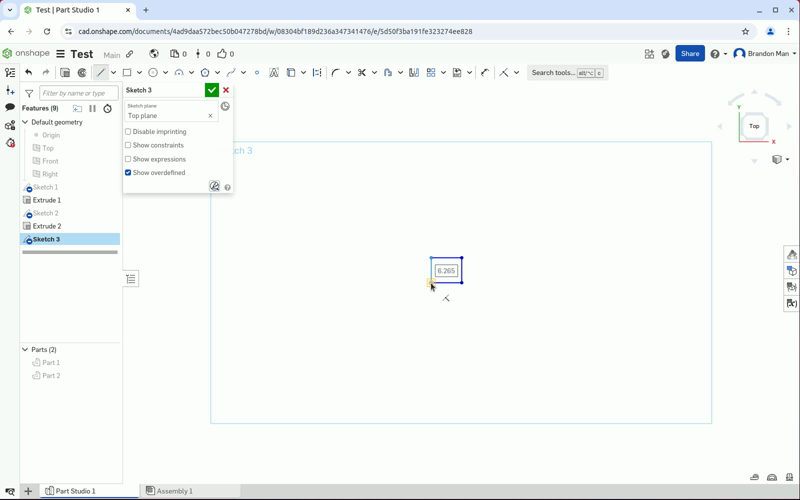
mouse_move(440, 272)
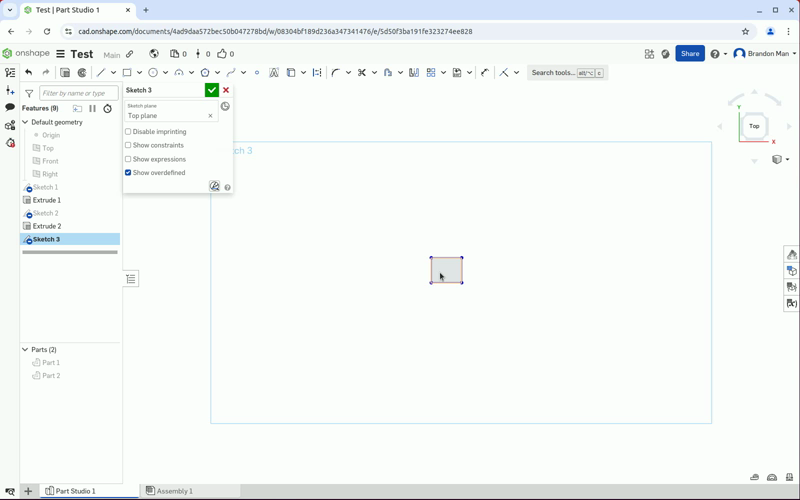
scroll(6)
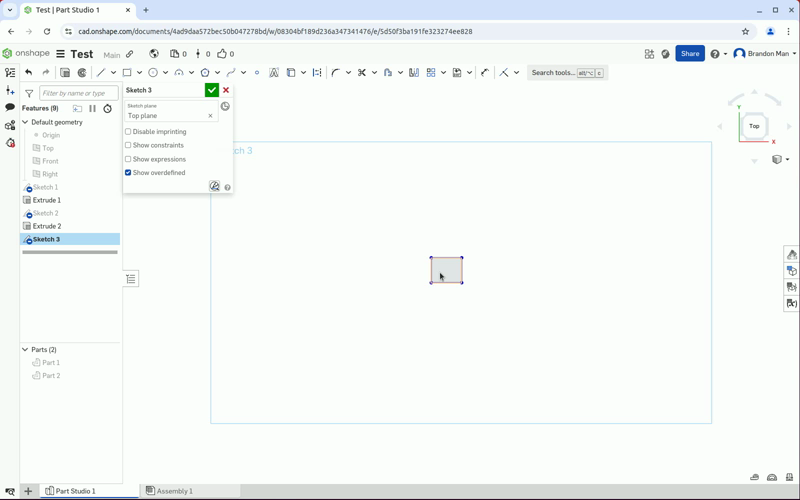
scroll(6)
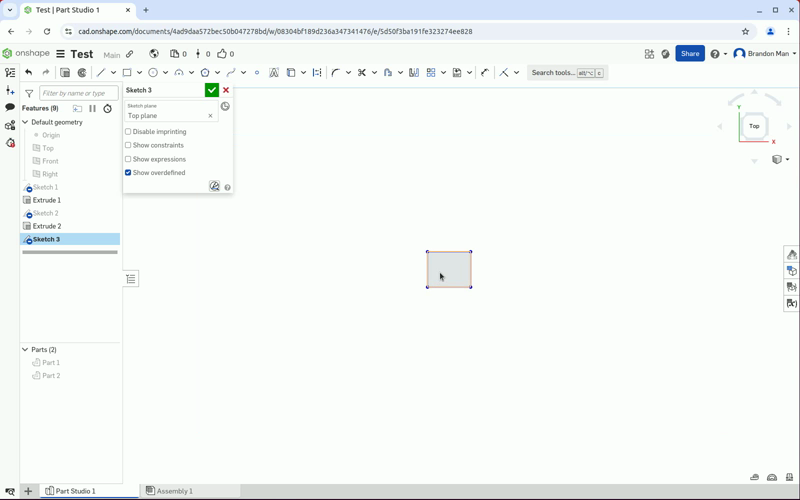
scroll(6)
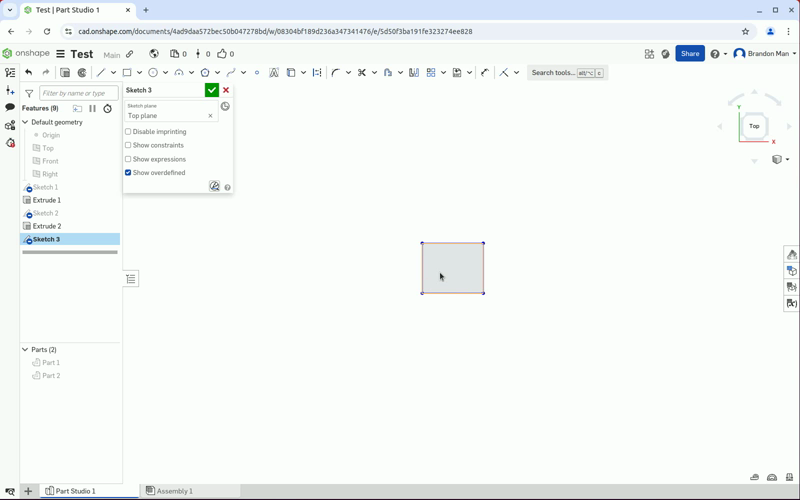
scroll(6)
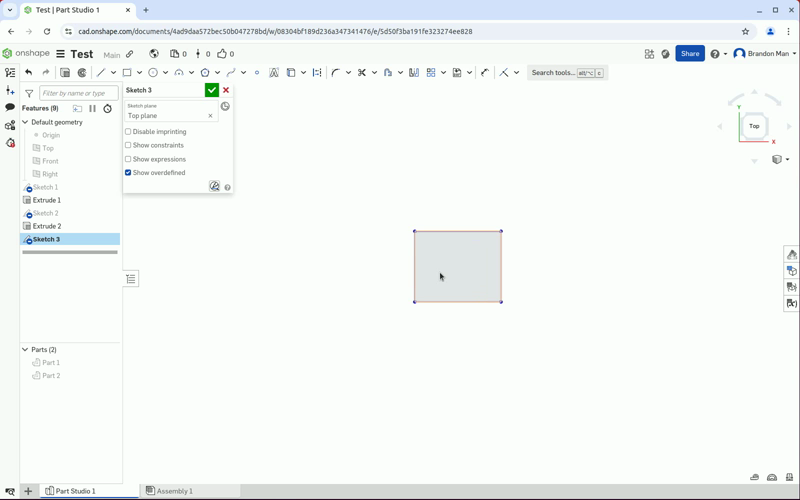
scroll(6)
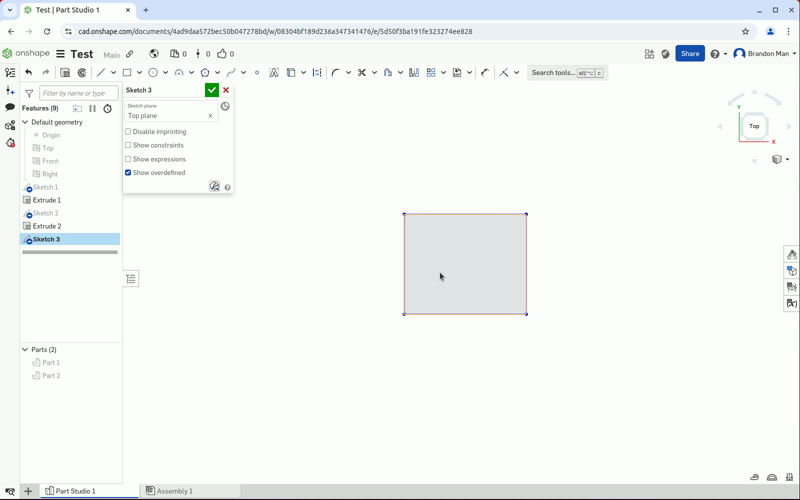
scroll(6)
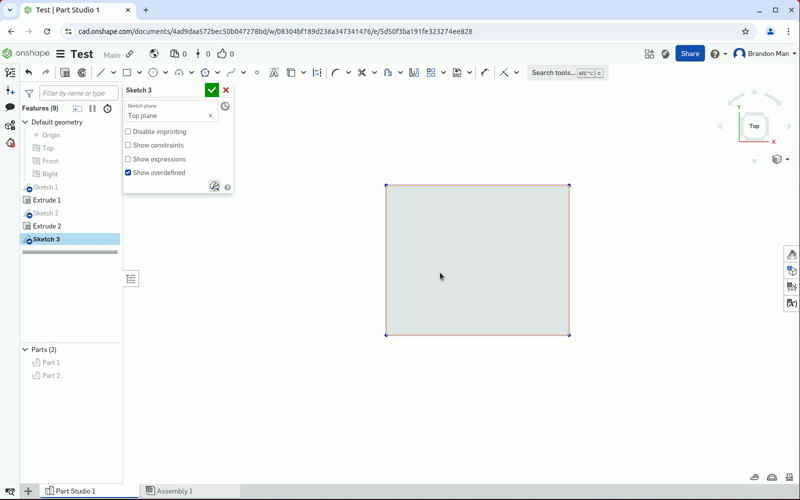
scroll(6)
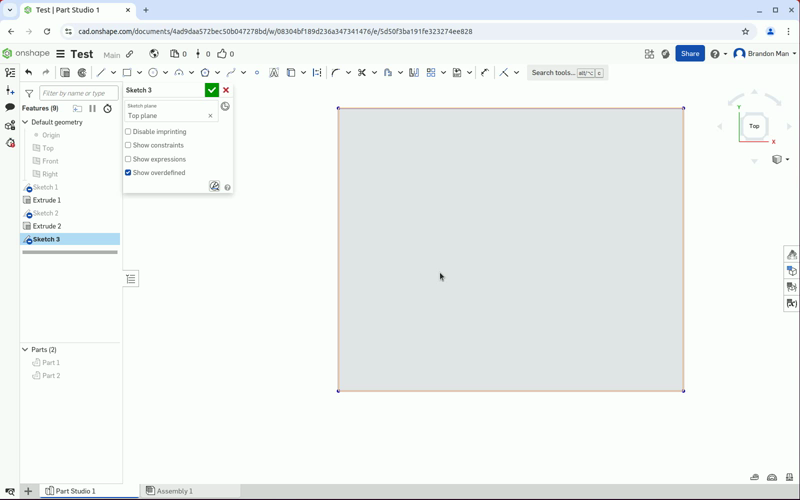
click(440, 272)
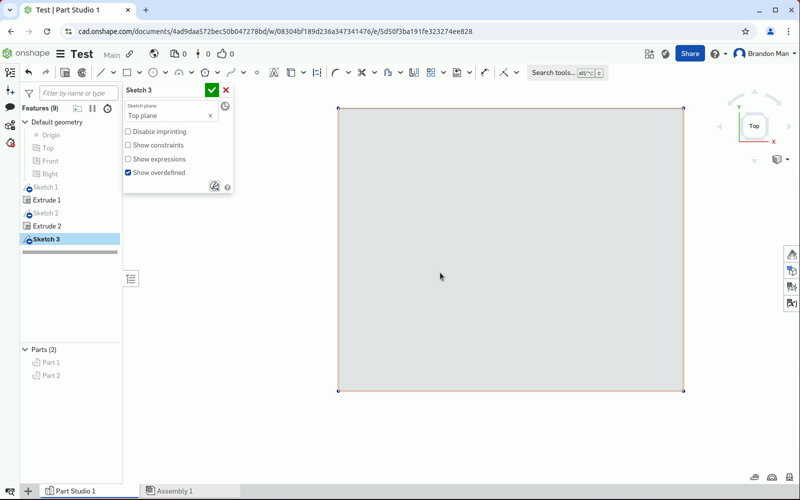
scroll(-6)
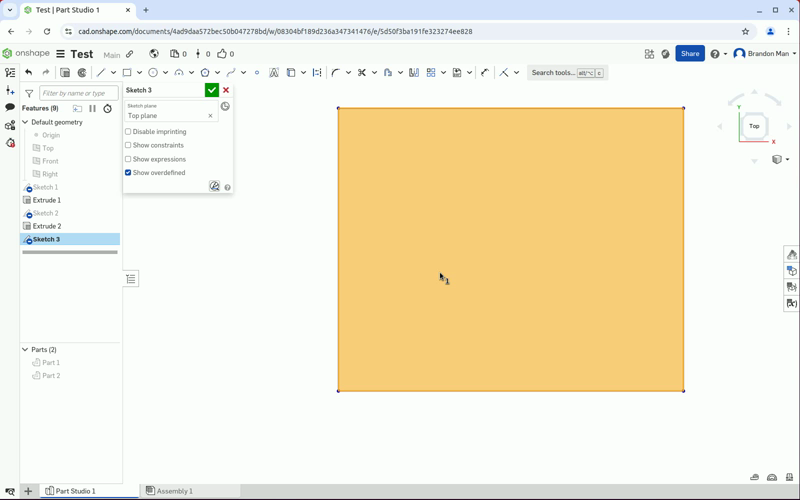
scroll(-6)
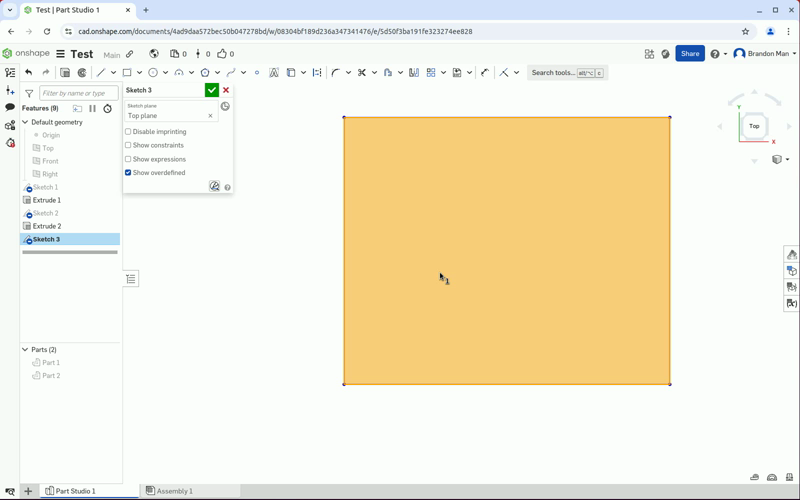
scroll(-6)
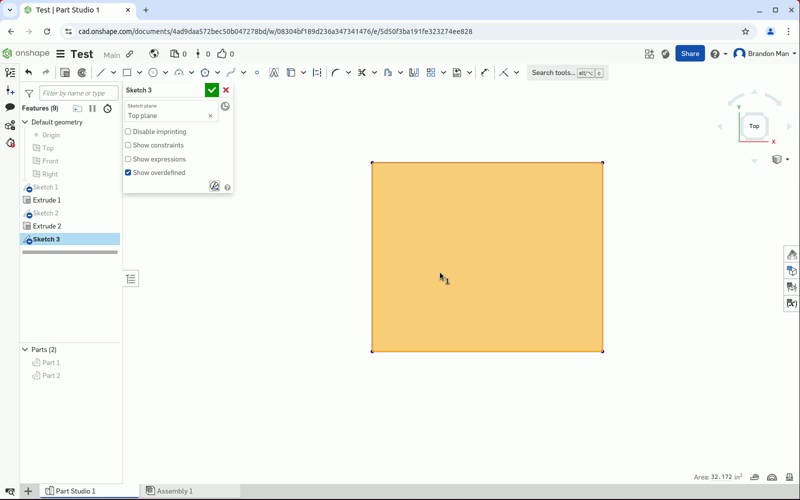
scroll(-6)
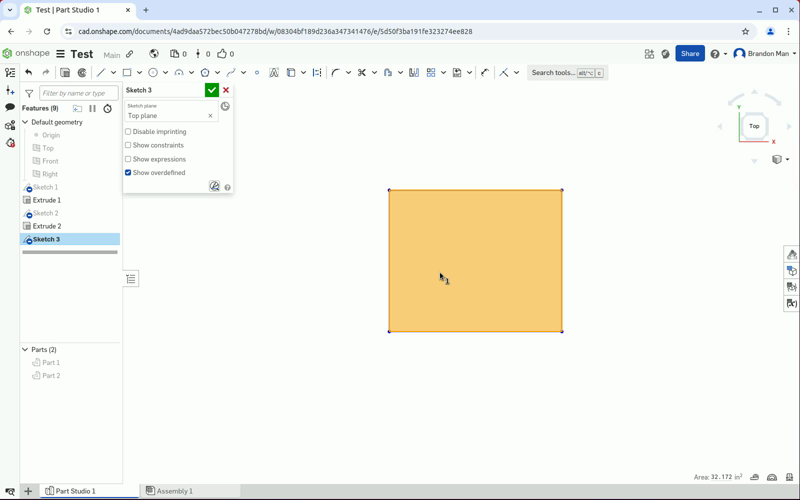
scroll(-6)
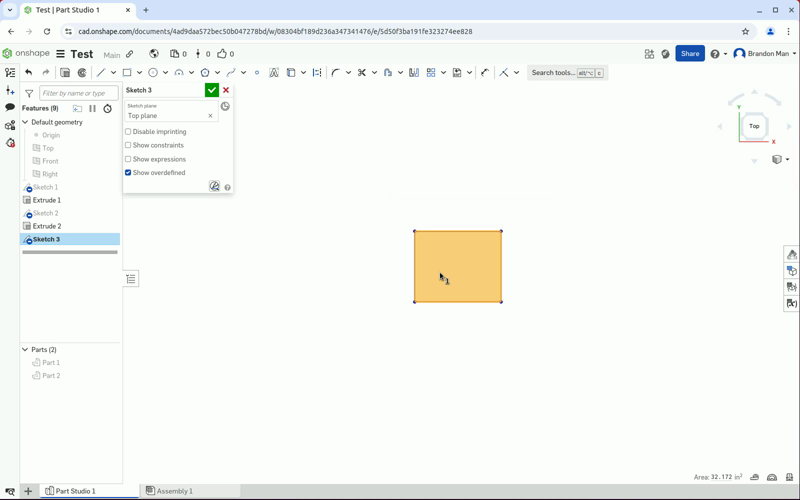
scroll(-6)
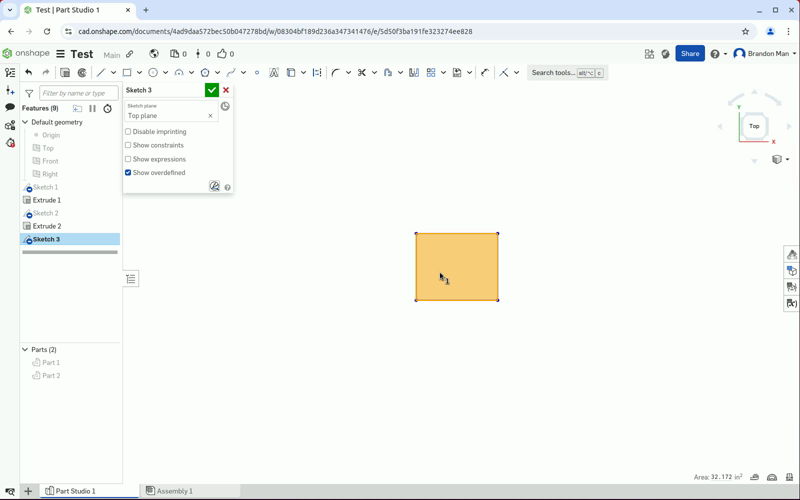
scroll(-6)
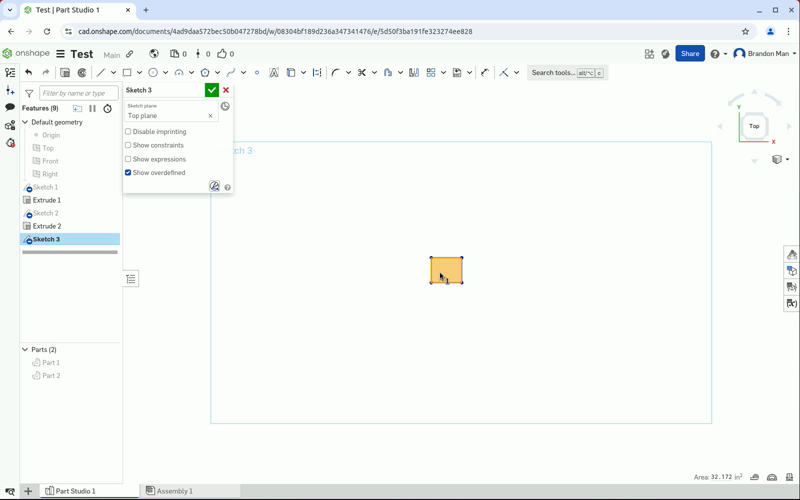
mouse_move(73, 352)
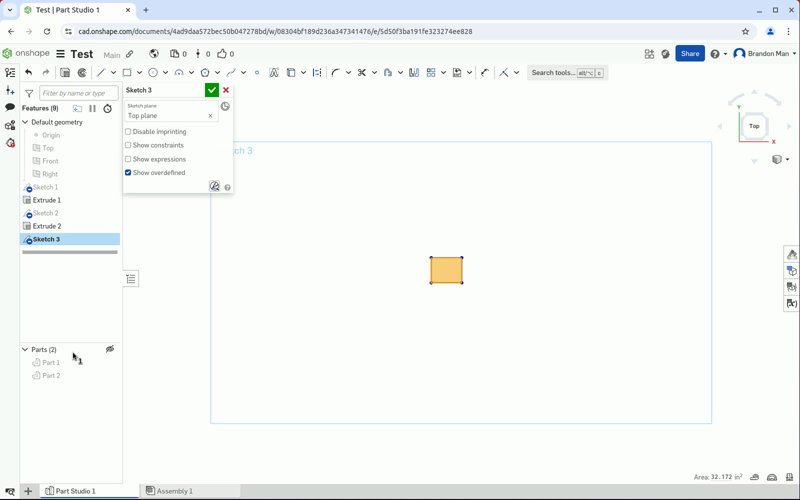
key(shift+y)
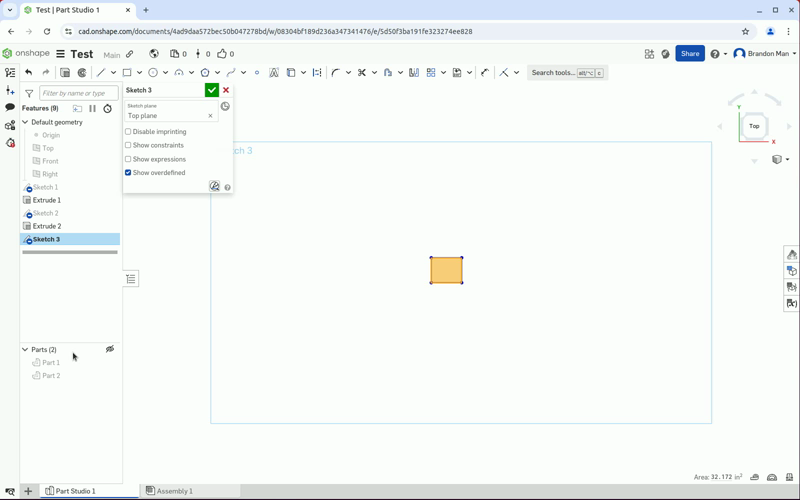
key(shift+e)
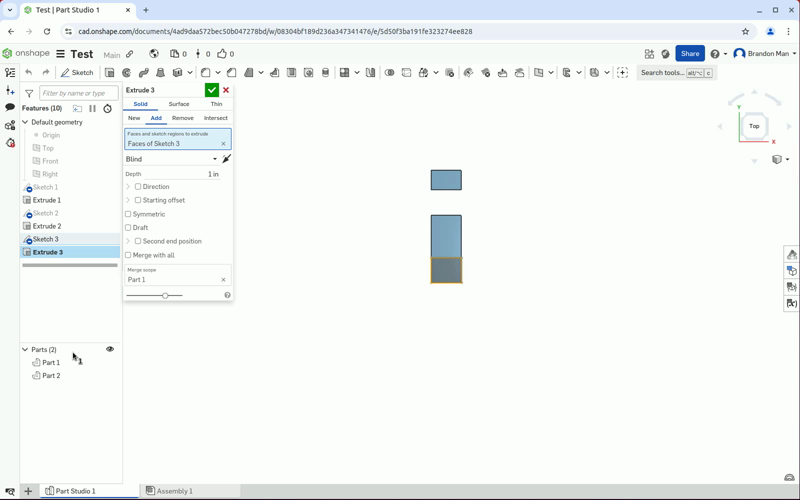
mouse_move(143, 106)
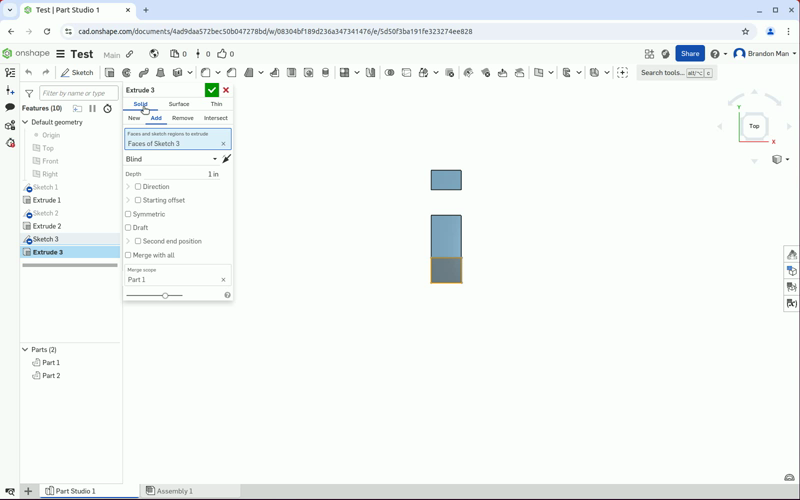
click(143, 106)
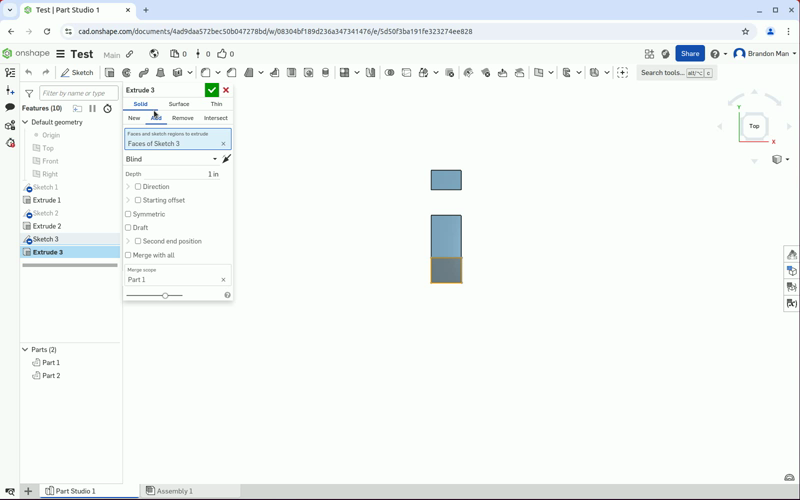
mouse_move(186, 120)
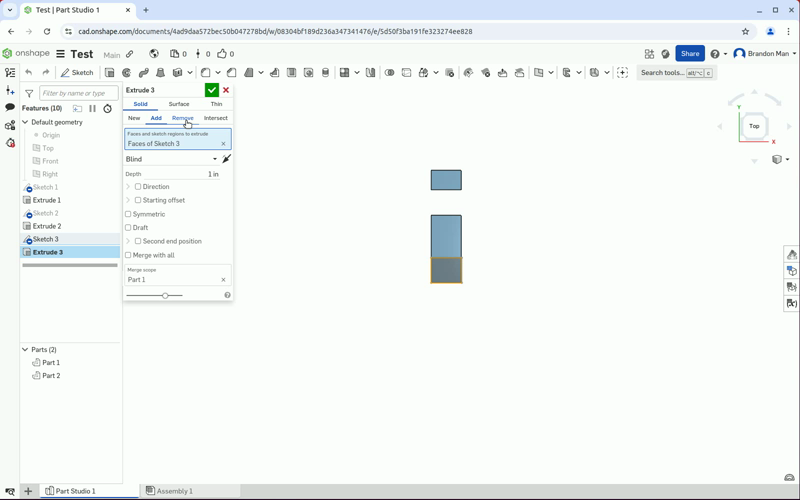
click(186, 120)
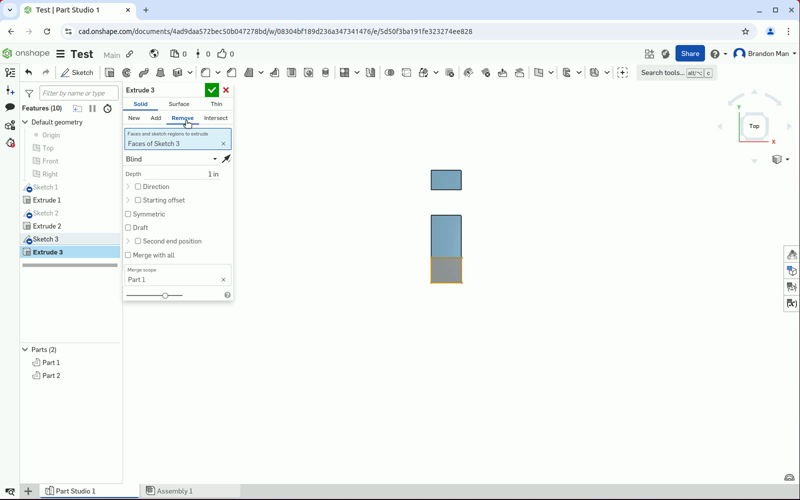
key(tab, 4)
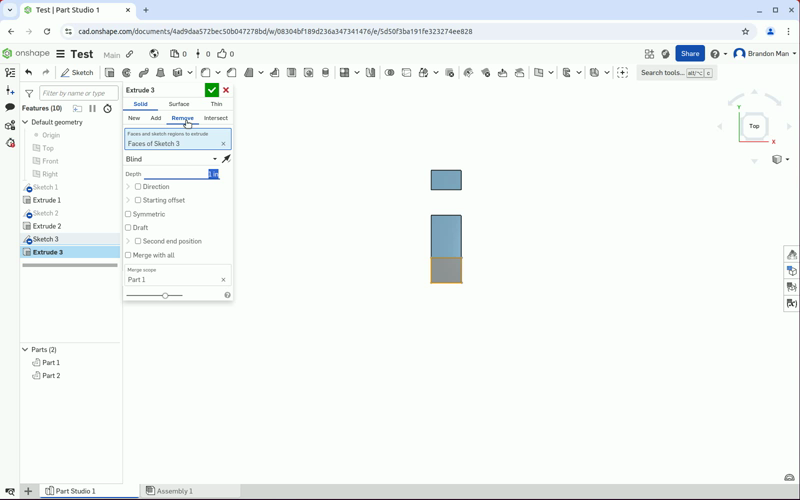
text(0.241)
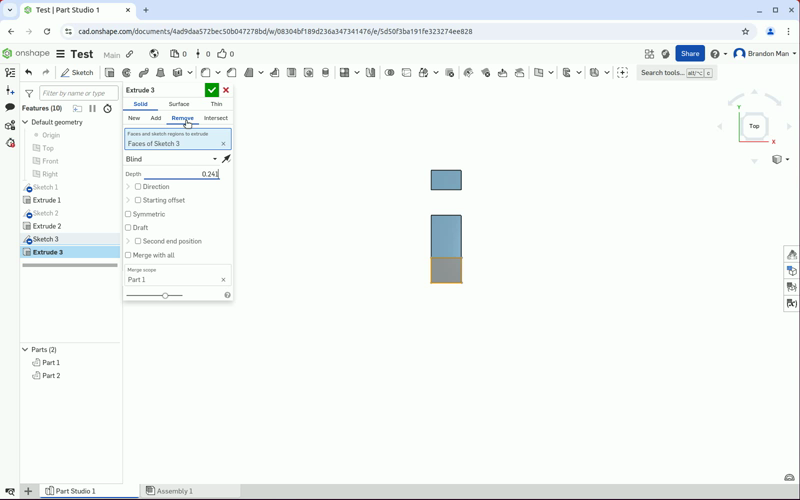
key(tab, 6)
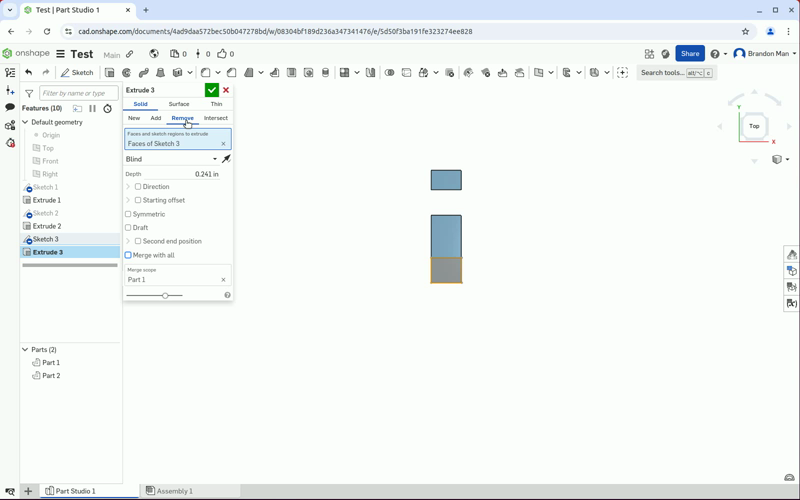
key(space)
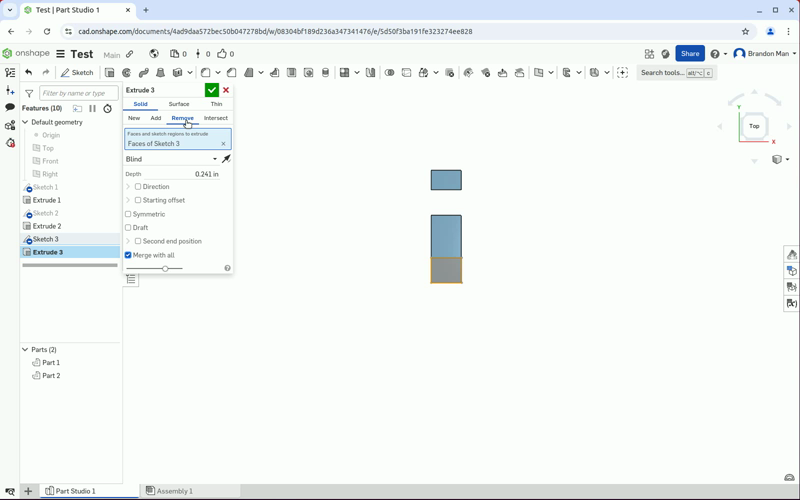
key(enter)
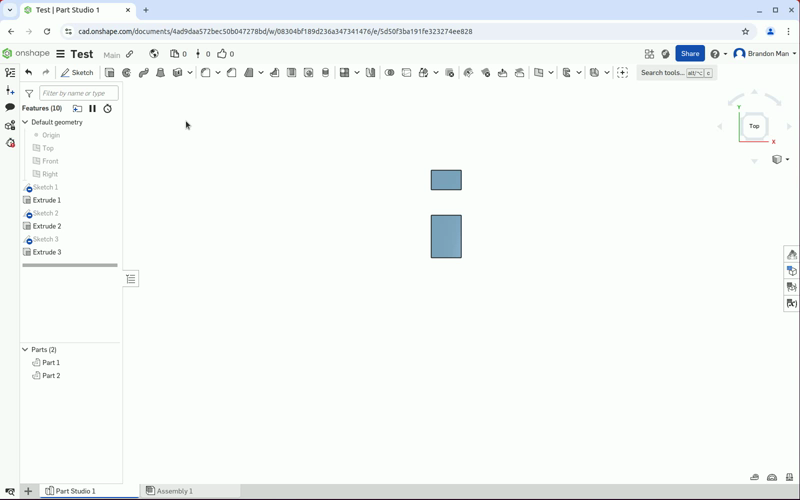
key(shift+h)
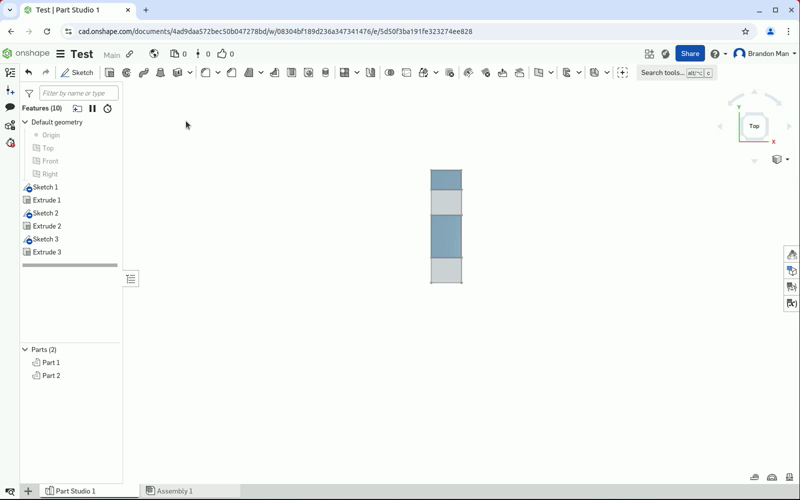
key(shift+h)
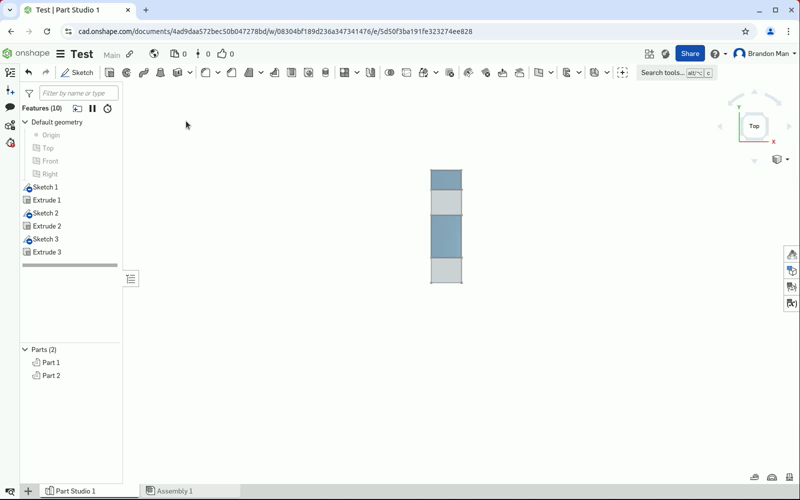
key(shift+7)
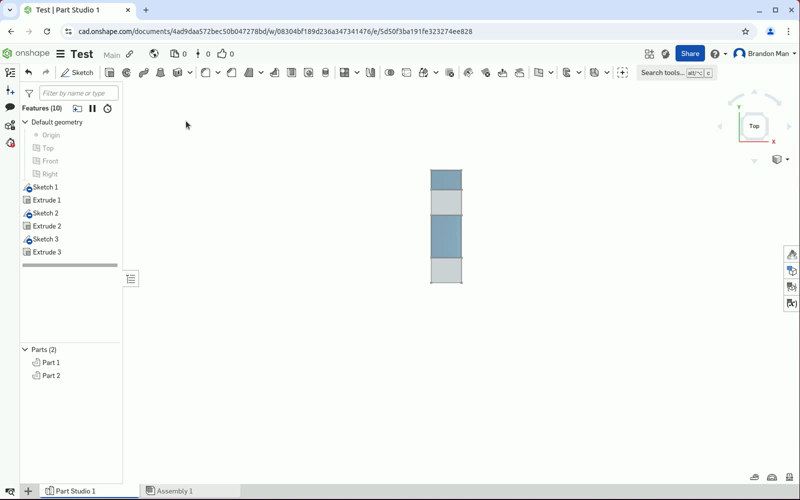
key(up, 3)
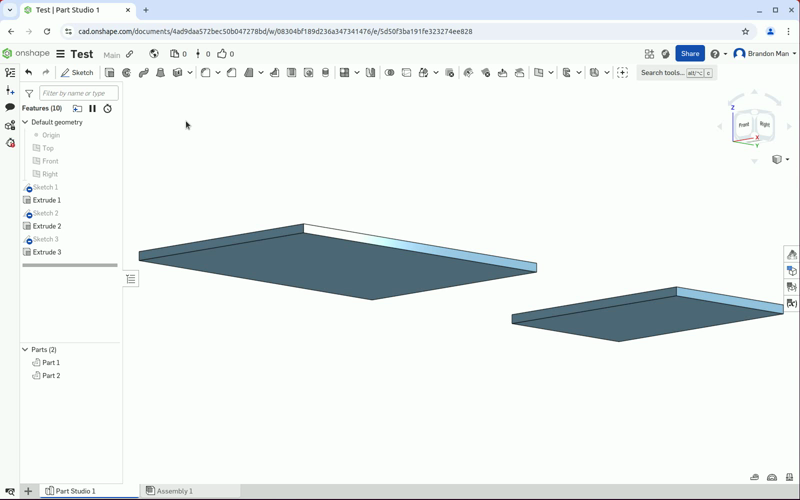
key(left, 3)
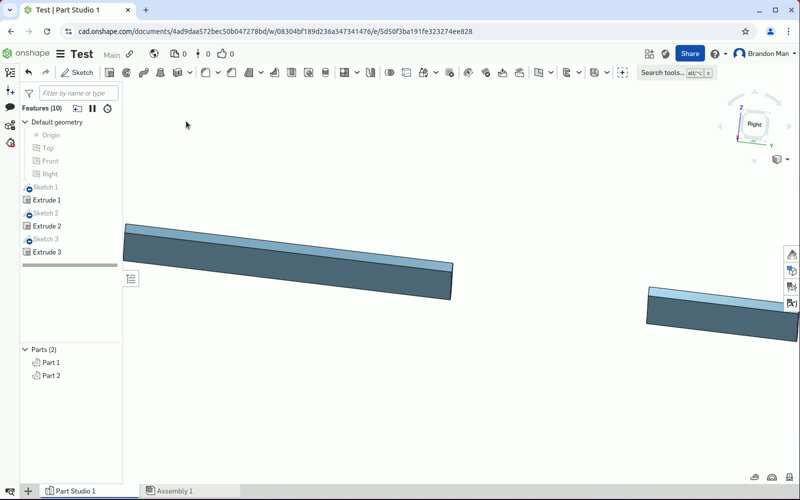
key(right, 3)
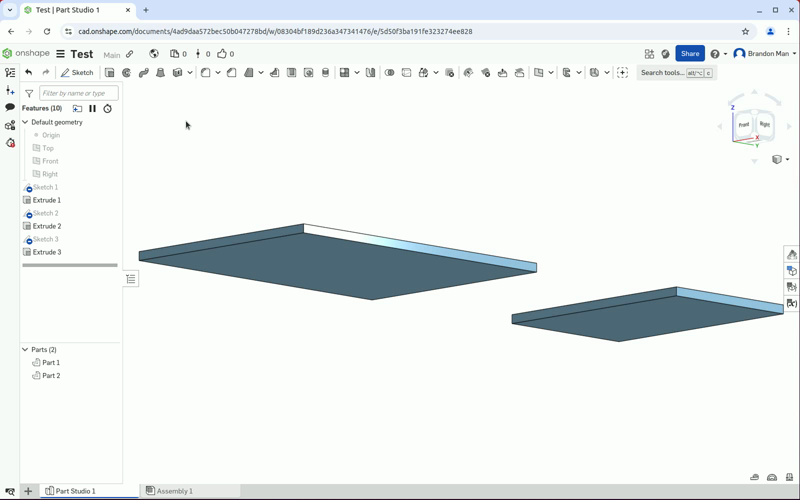
key(down, 3)
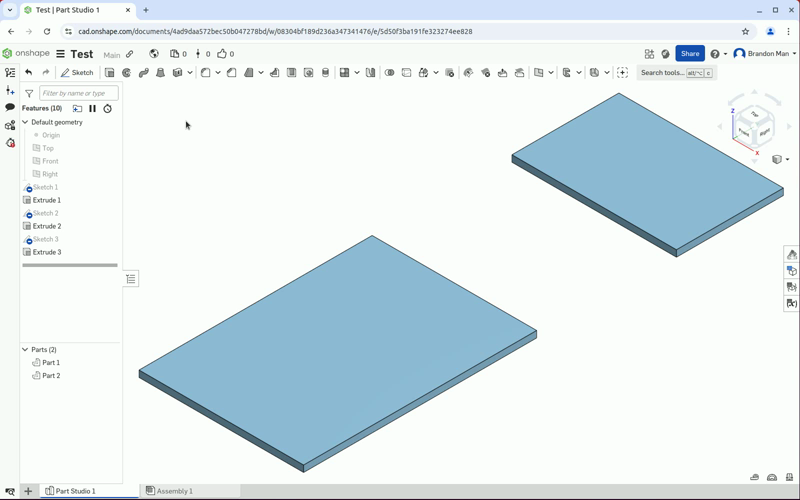
mouse_move(73, 189)
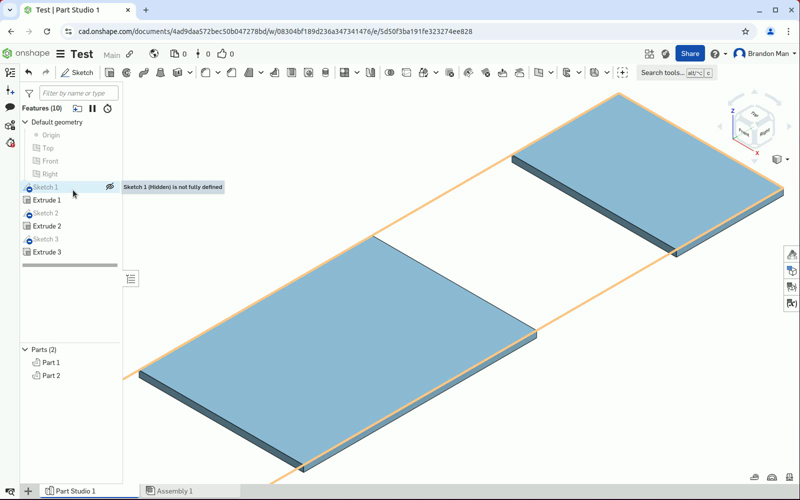
click(73, 189)